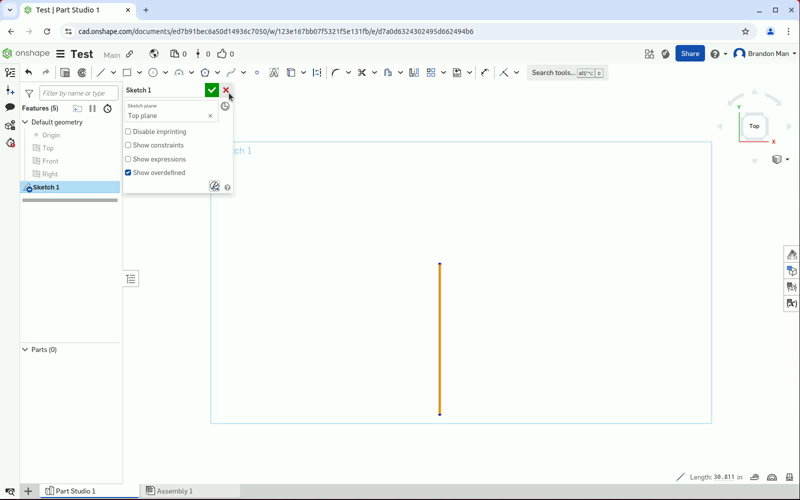
key(shift+h)
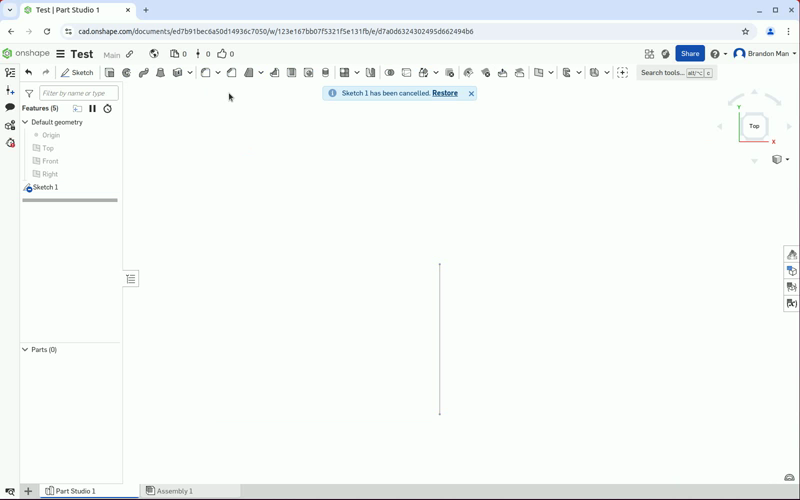
key(shift+s)
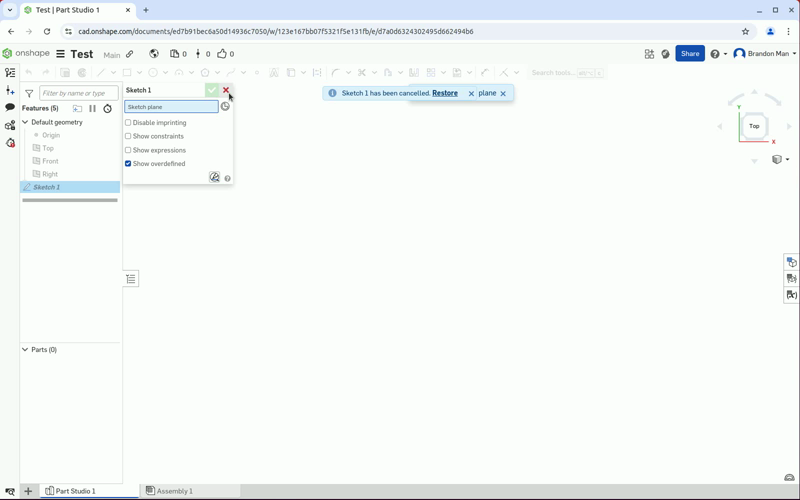
mouse_move(73, 150)
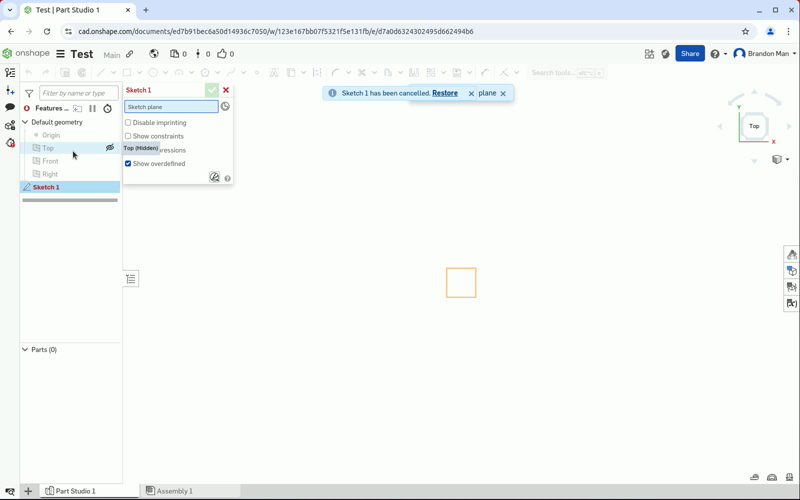
click(73, 150)
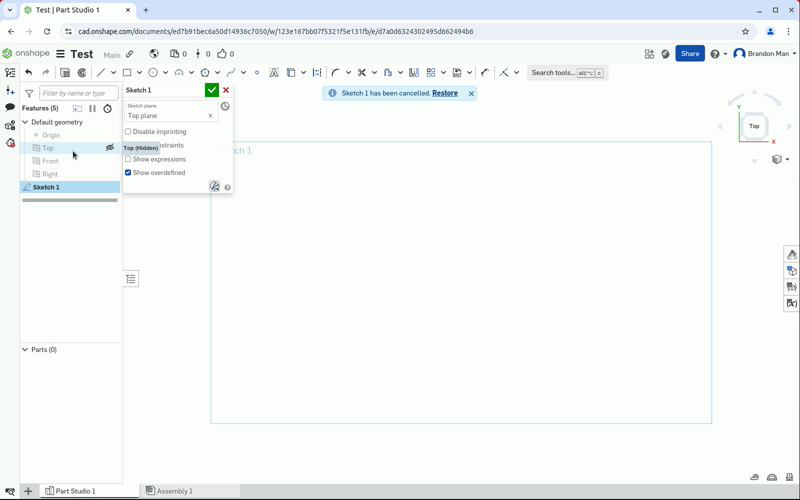
mouse_move(73, 352)
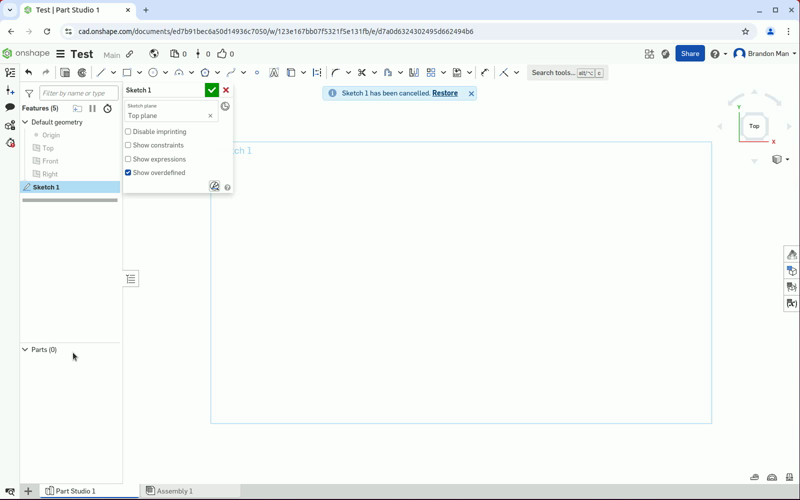
key(y)
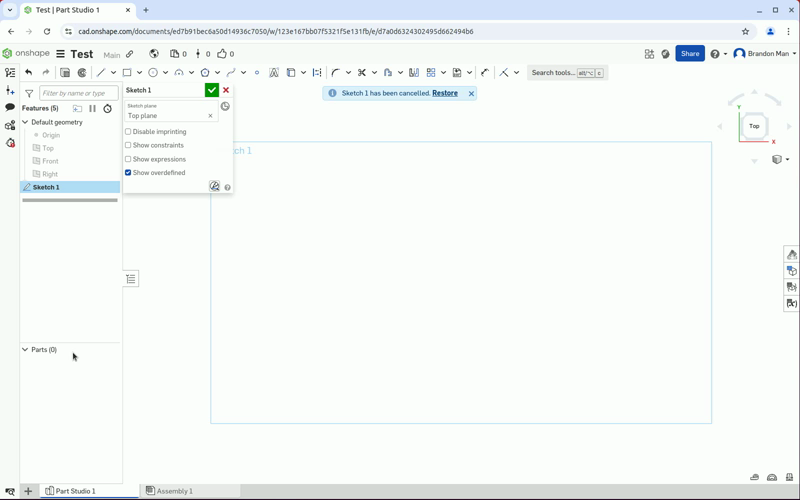
key(l)
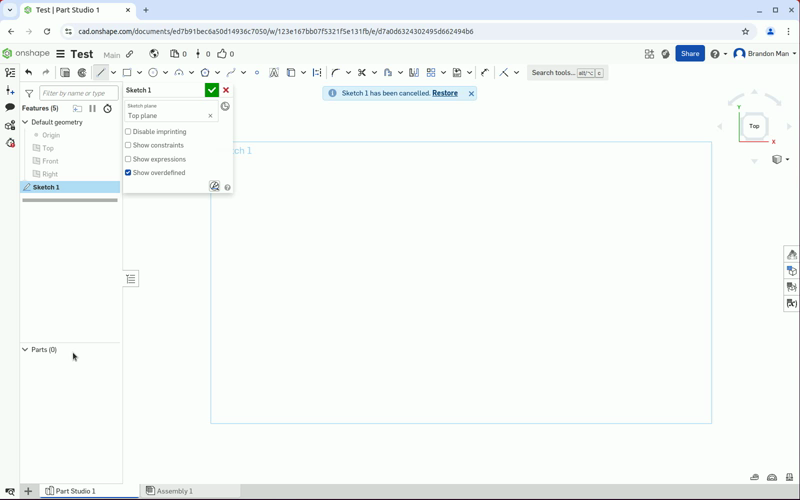
key_down(shift)
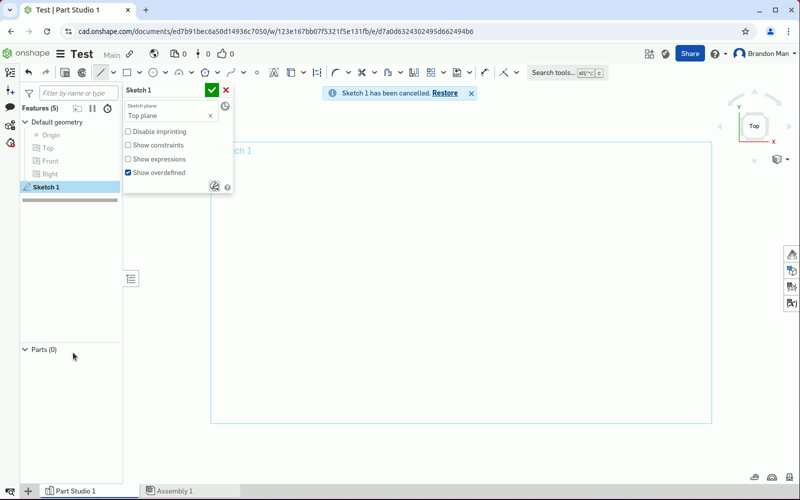
mouse_move(349, 394)
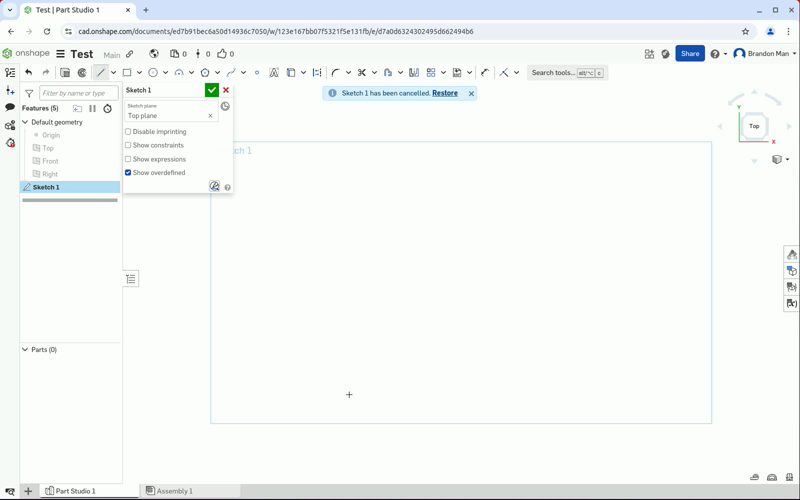
click(349, 394)
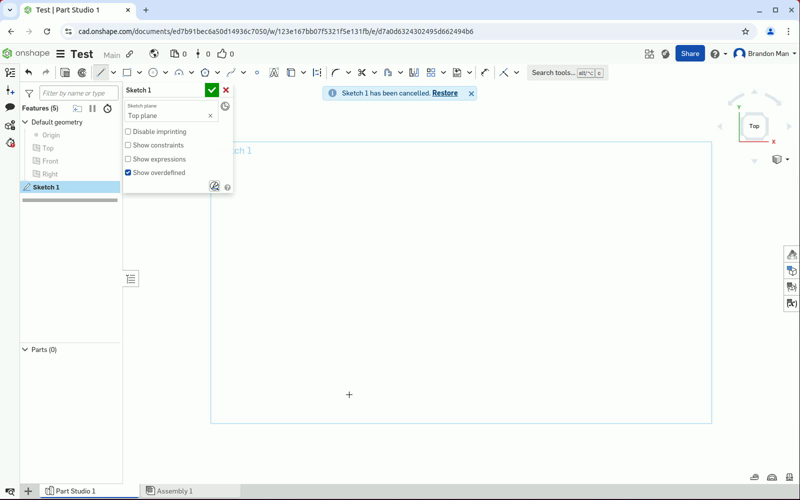
key_up(shift)
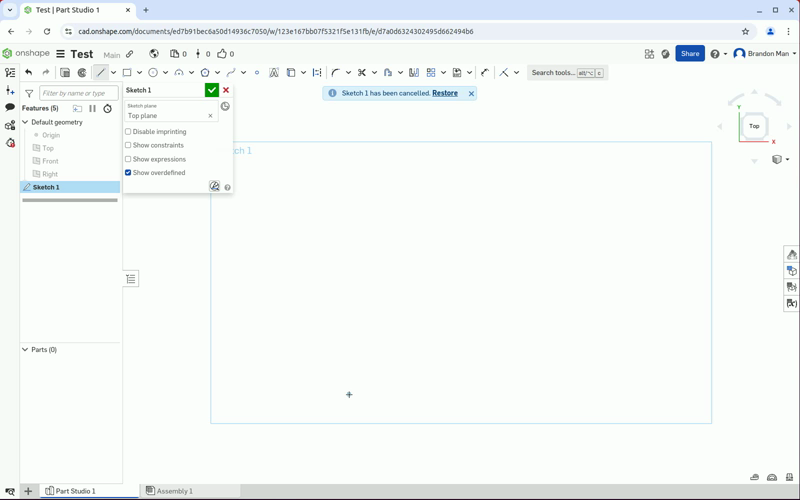
key_down(shift)
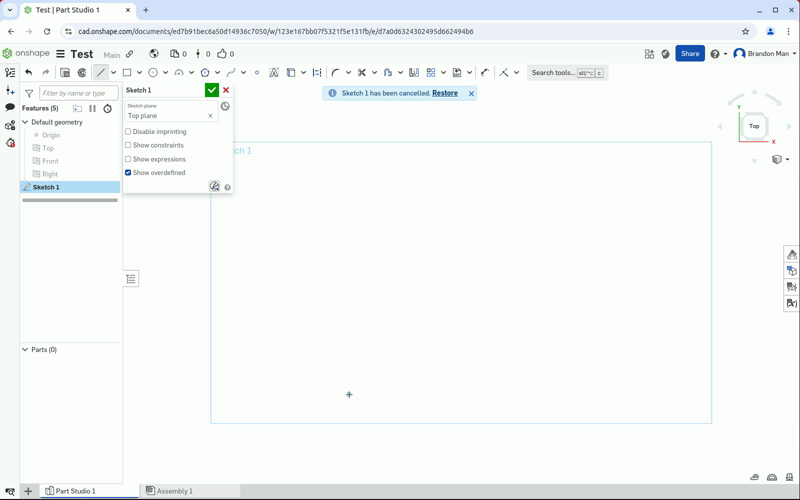
mouse_move(572, 394)
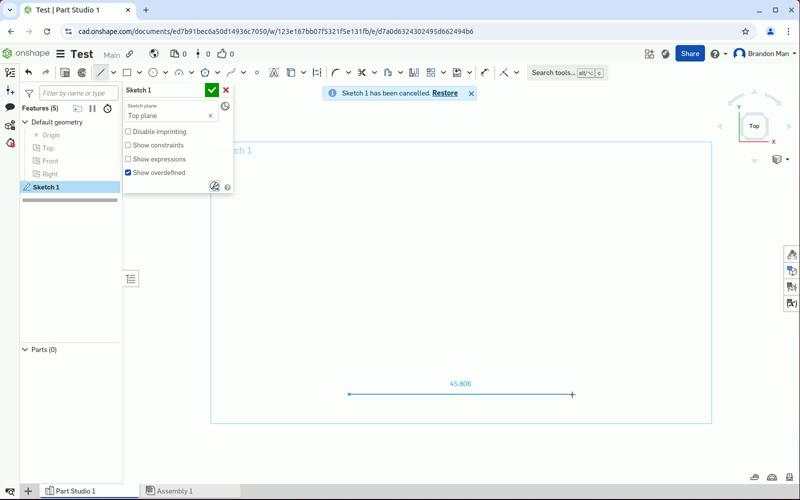
click(572, 394)
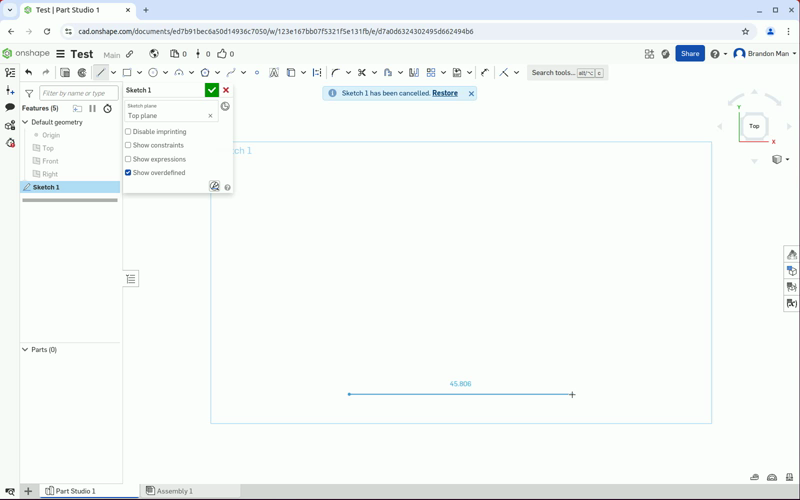
key_up(shift)
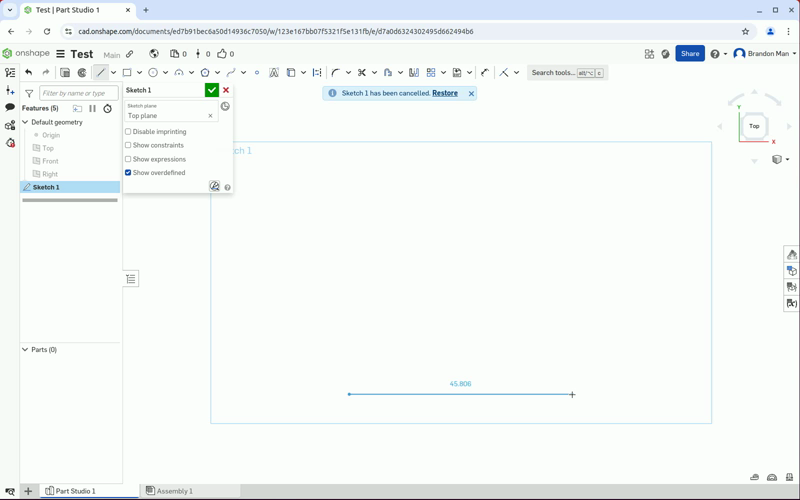
key_down(shift)
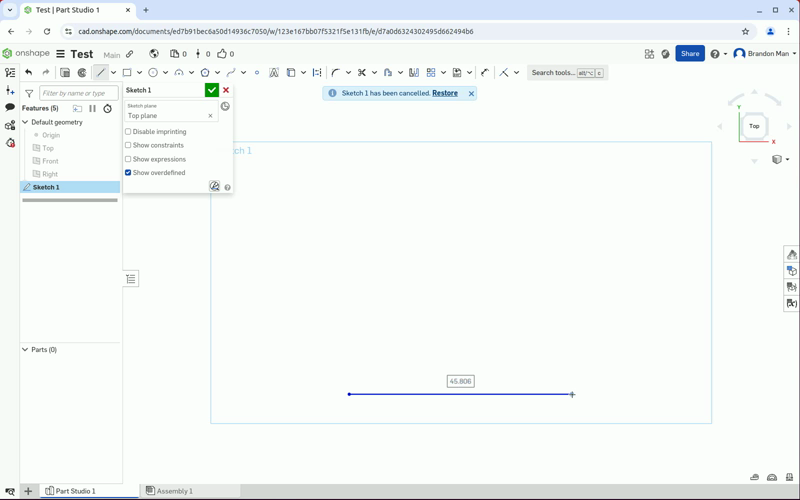
mouse_move(572, 171)
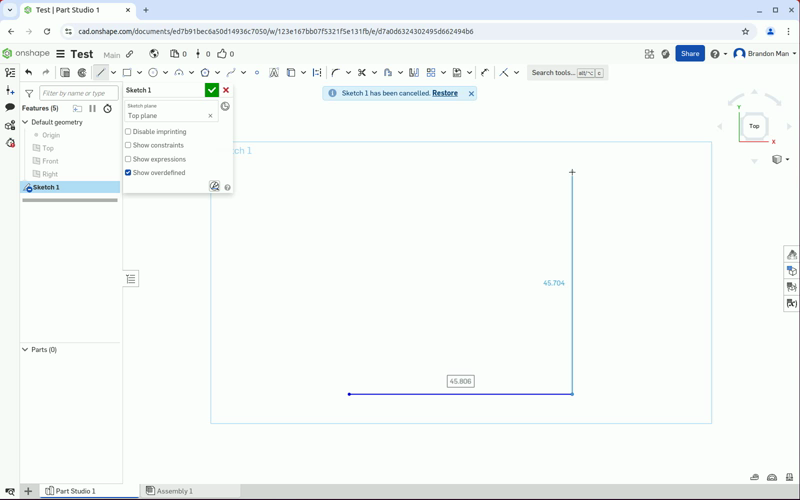
click(572, 171)
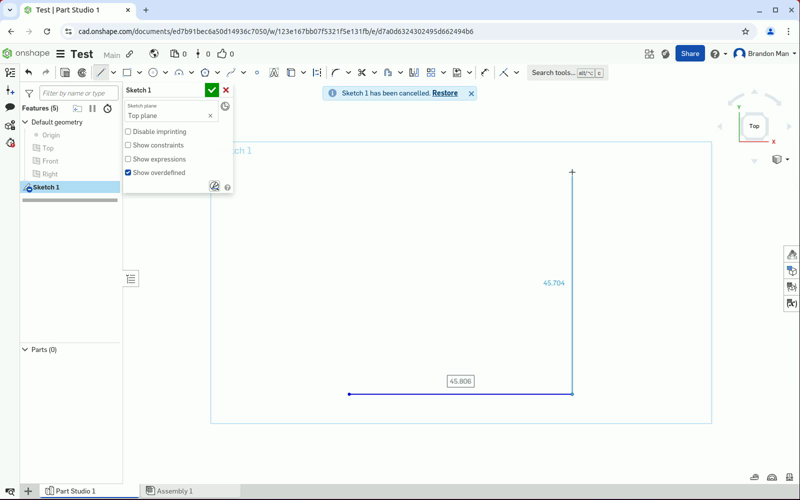
key_up(shift)
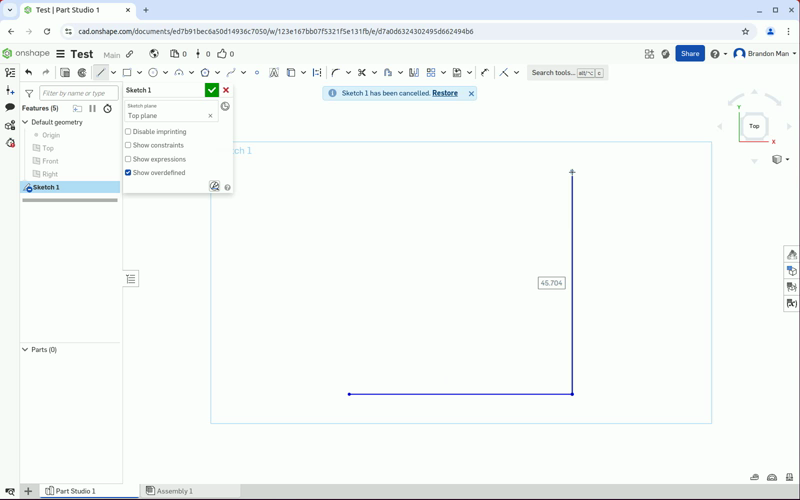
key_down(shift)
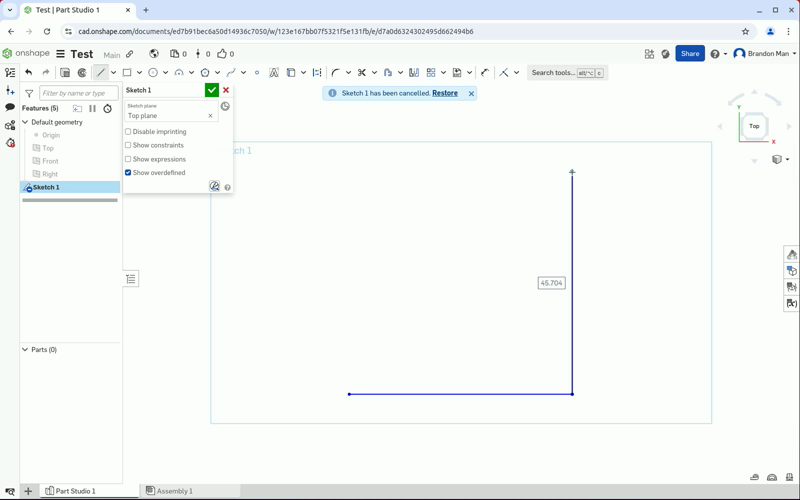
mouse_move(349, 171)
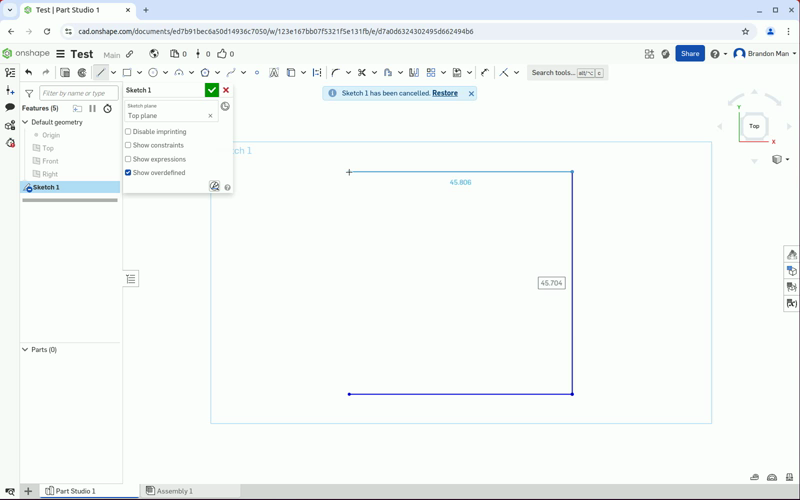
click(349, 171)
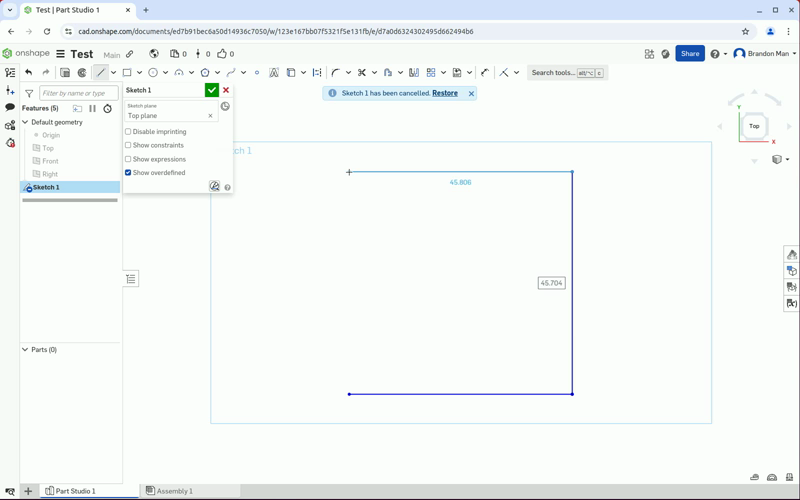
key_up(shift)
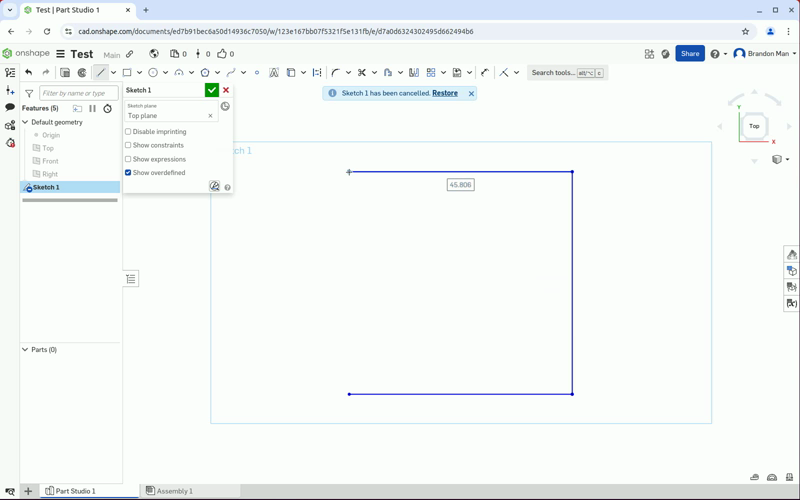
key_down(shift)
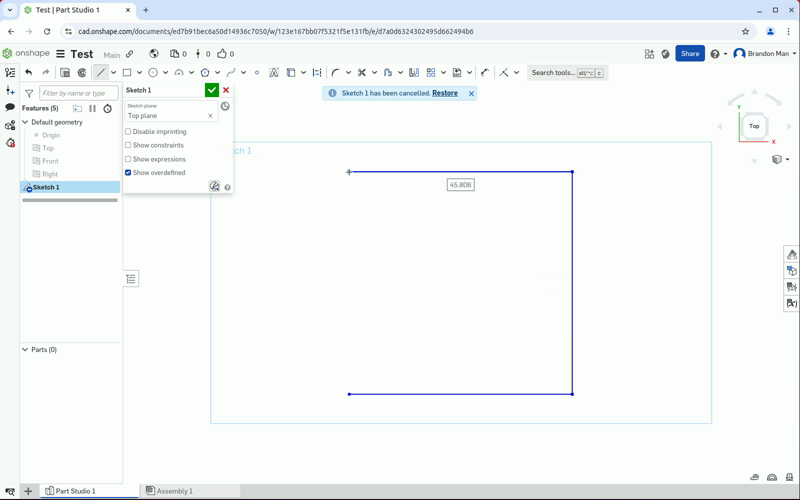
mouse_move(349, 394)
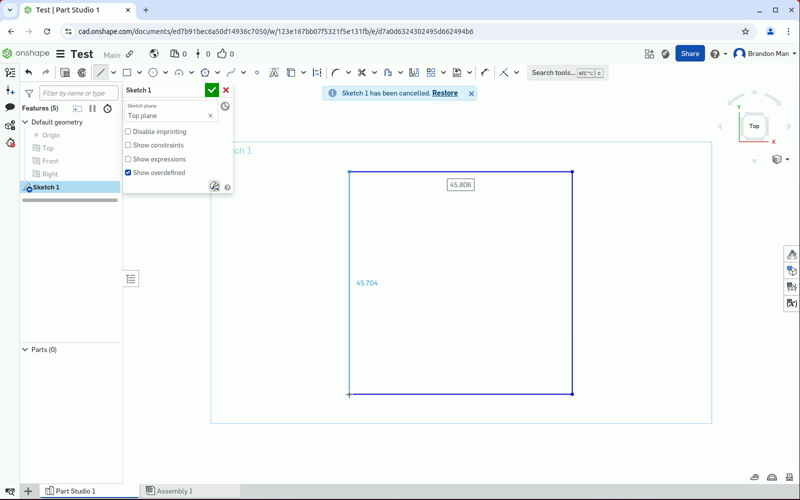
key_up(shift)
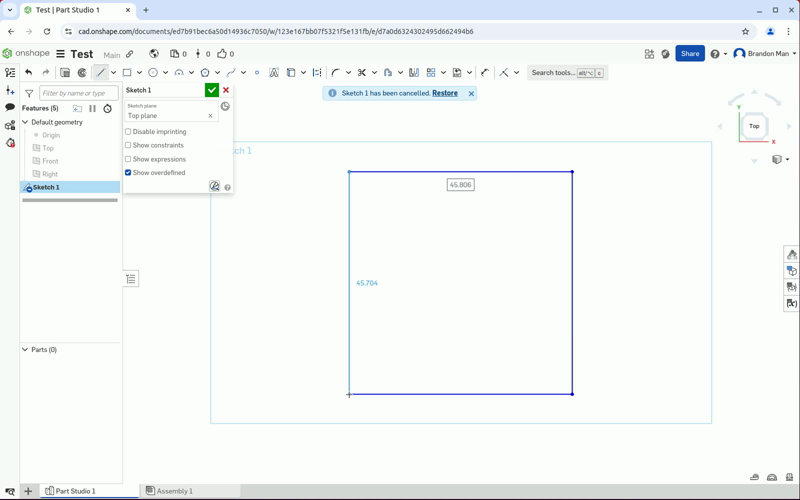
click(349, 394)
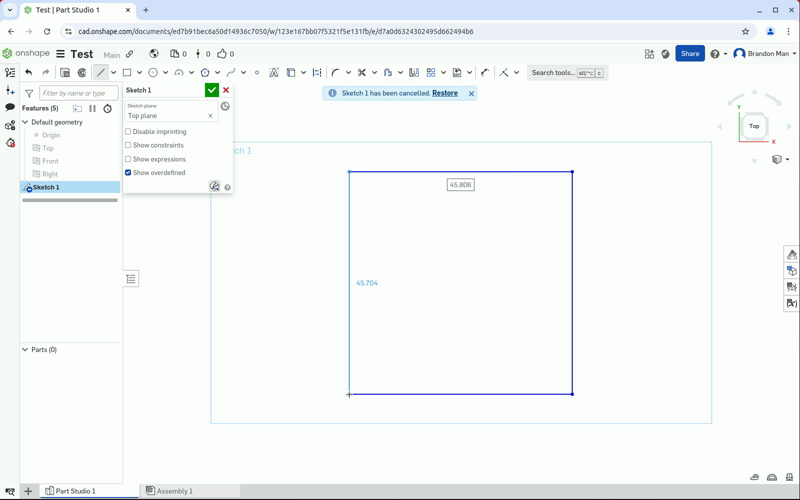
key(esc)
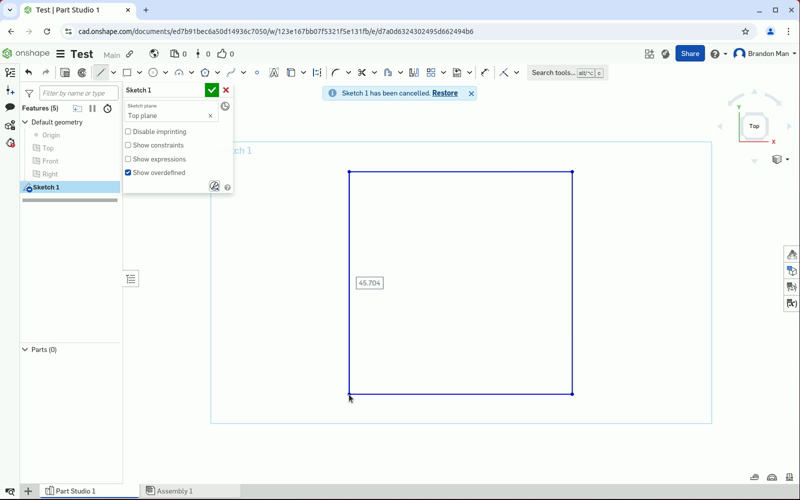
mouse_move(427, 290)
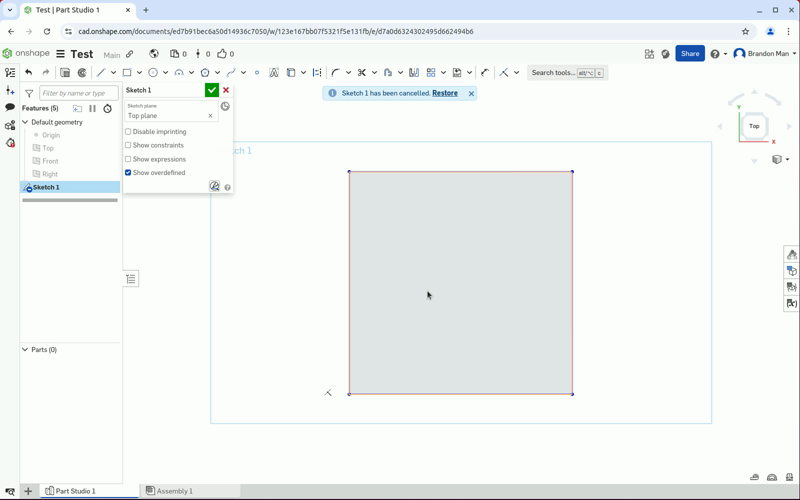
click(427, 290)
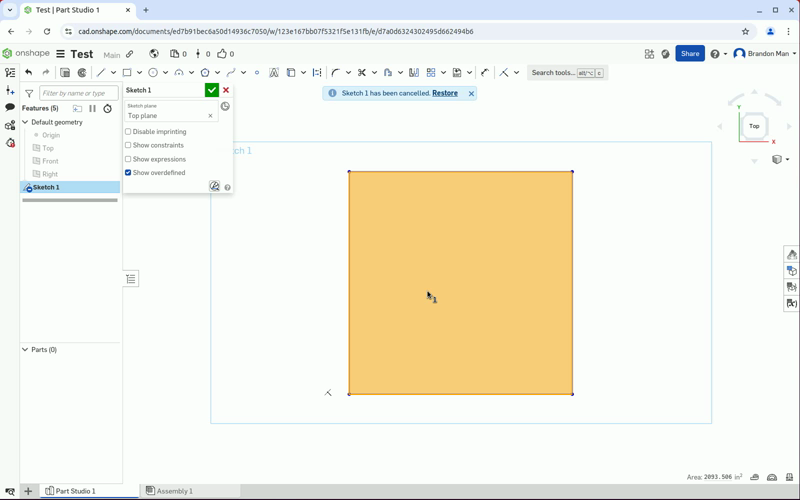
mouse_move(73, 352)
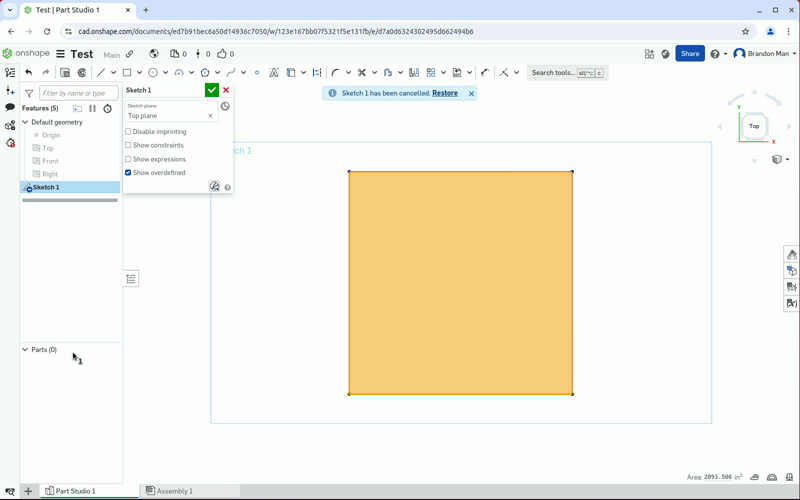
key(shift+y)
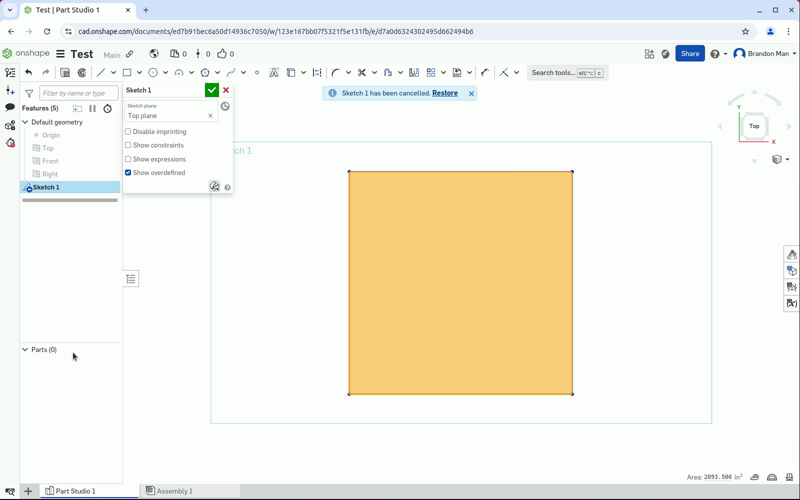
key(shift+e)
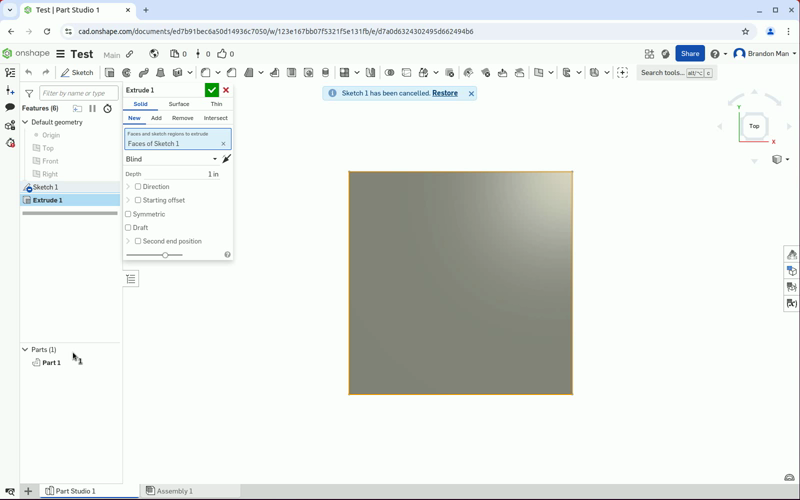
mouse_move(143, 106)
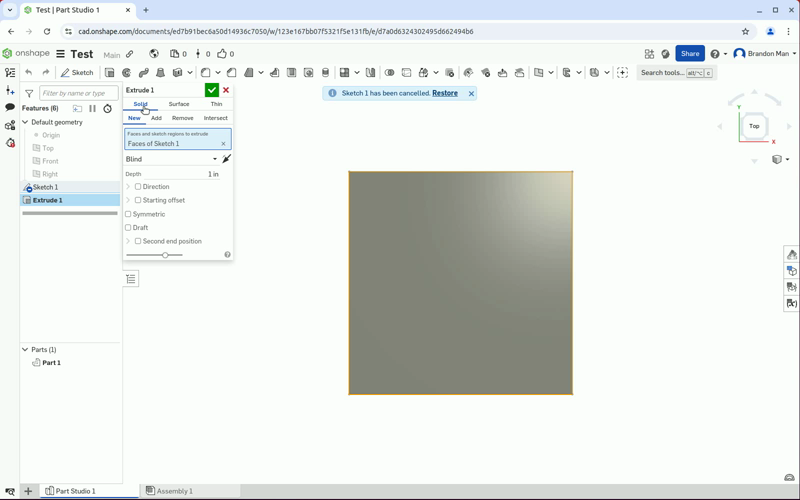
click(143, 106)
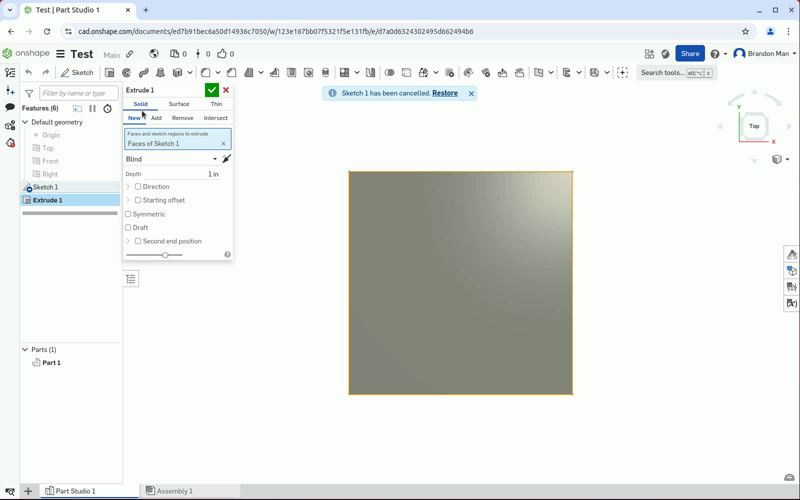
mouse_move(137, 120)
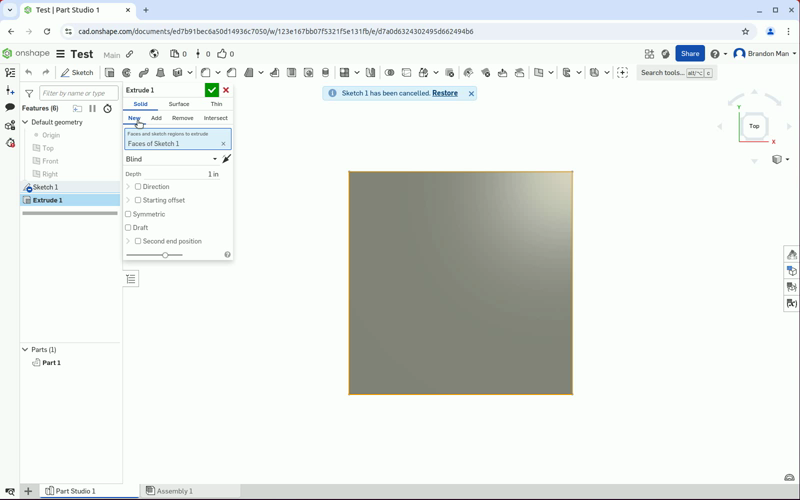
click(137, 120)
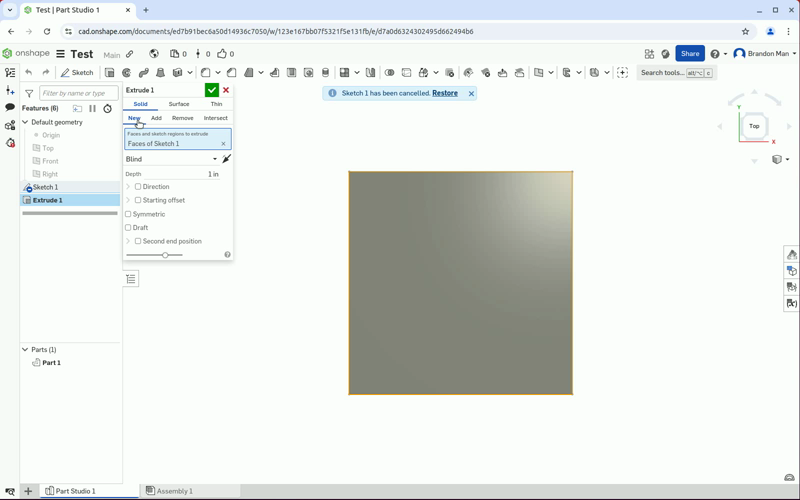
key(tab, 4)
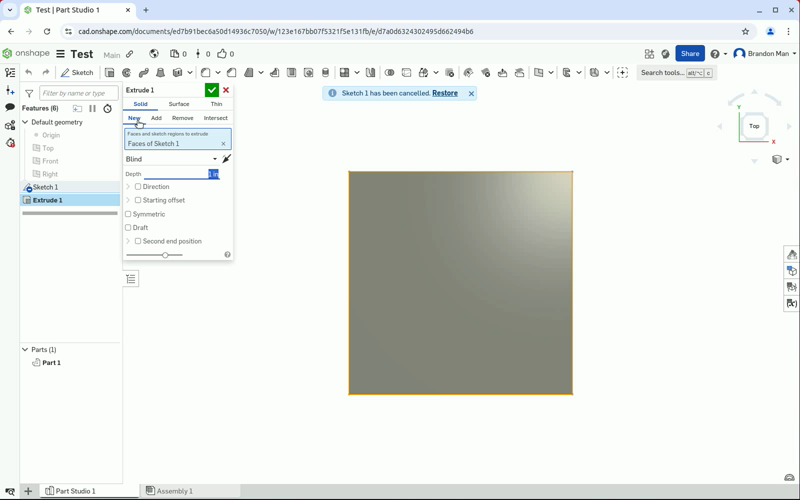
text(23.108)
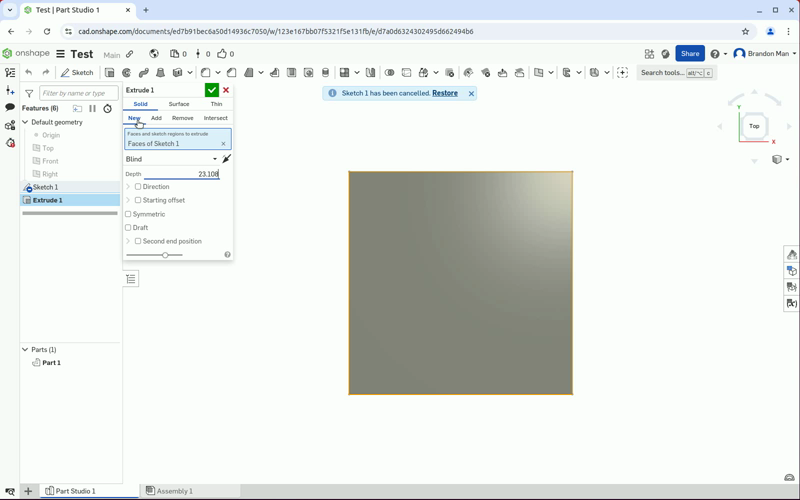
key(enter)
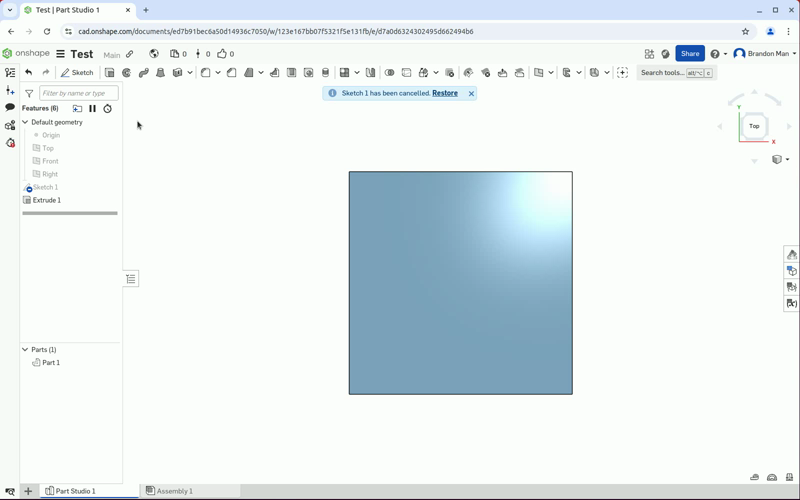
key(shift+h)
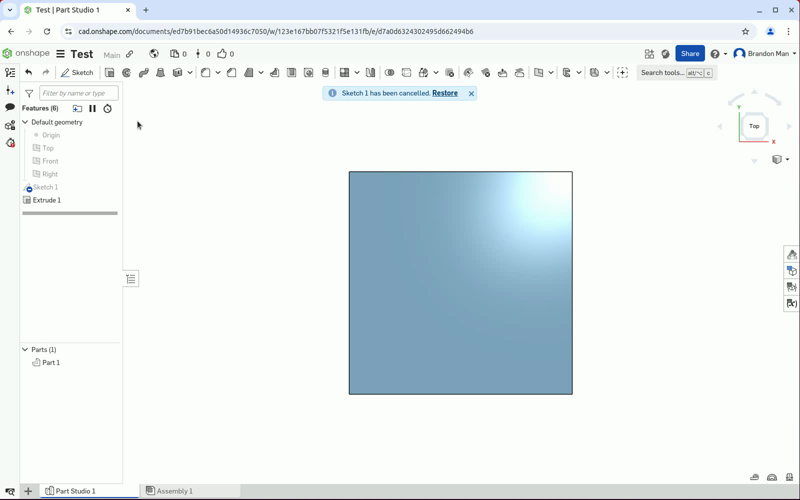
key(shift+h)
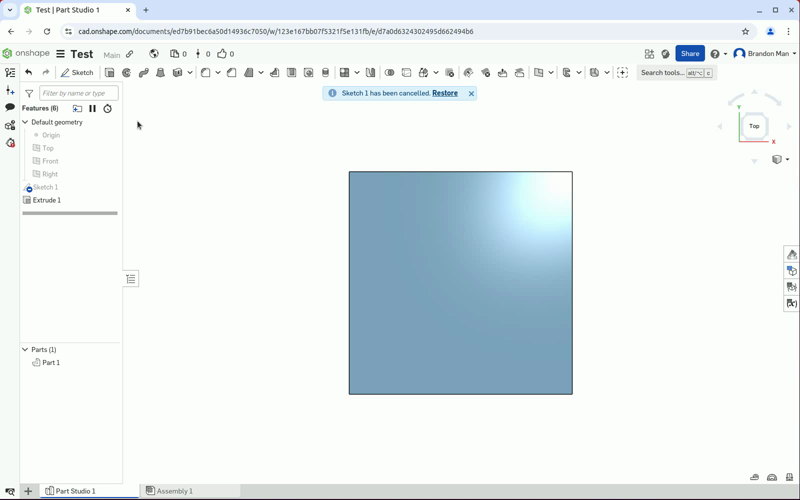
mouse_move(73, 189)
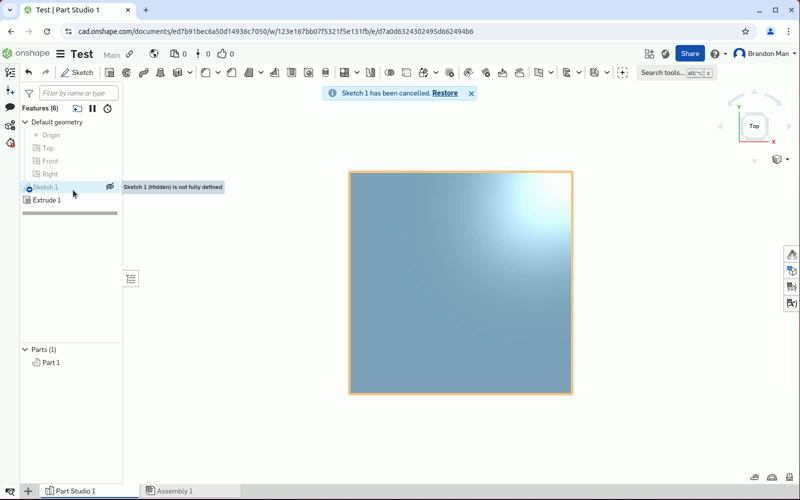
click(73, 189)
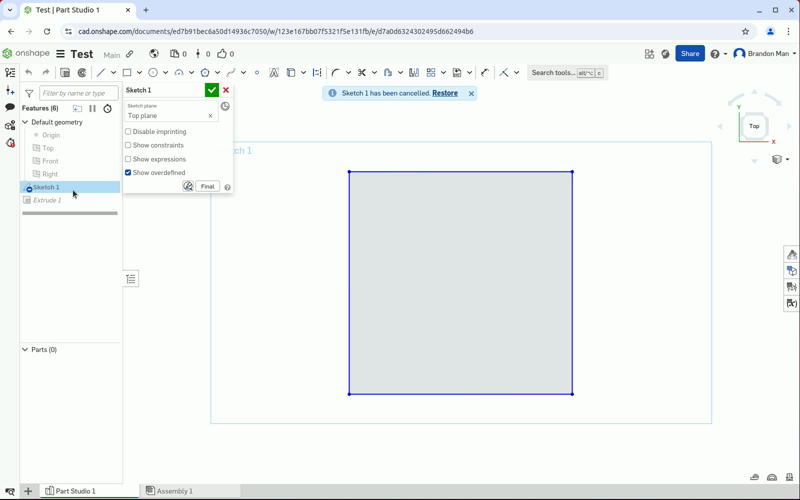
mouse_move(229, 92)
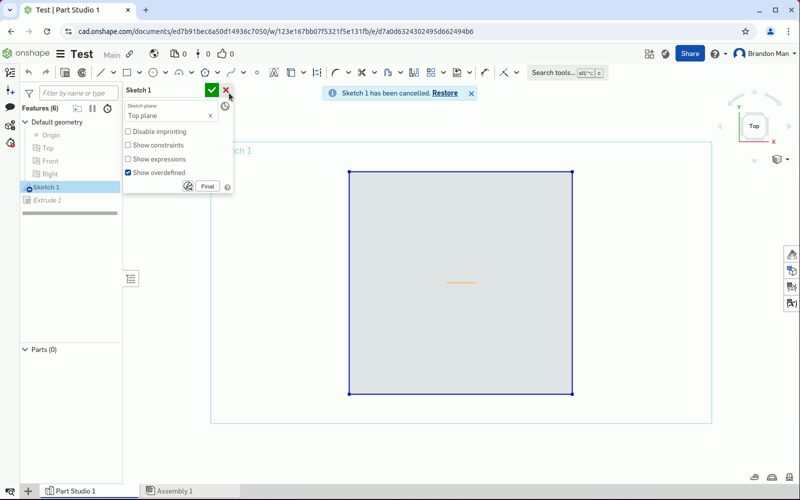
click(229, 92)
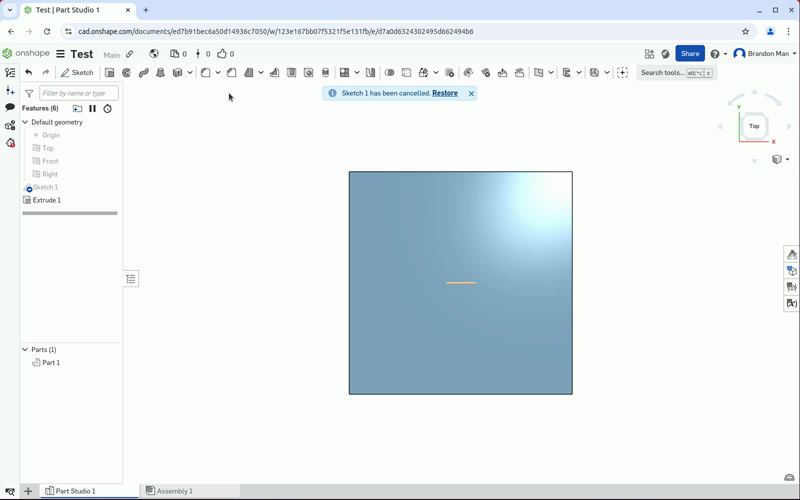
mouse_move(73, 352)
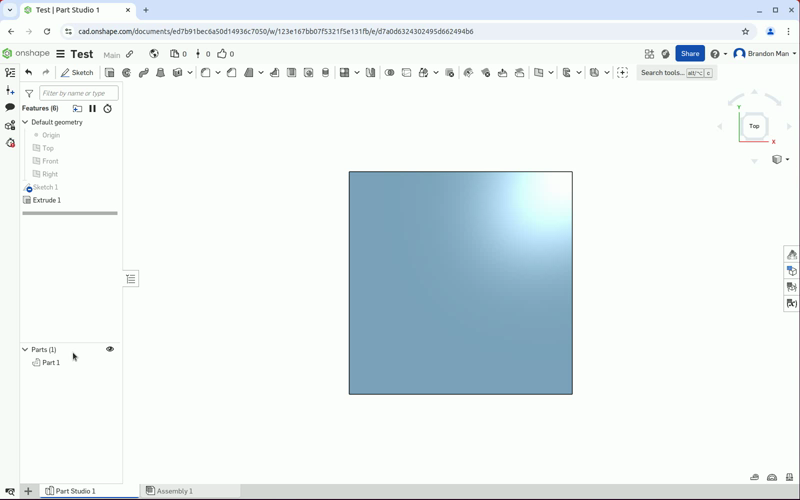
key(y)
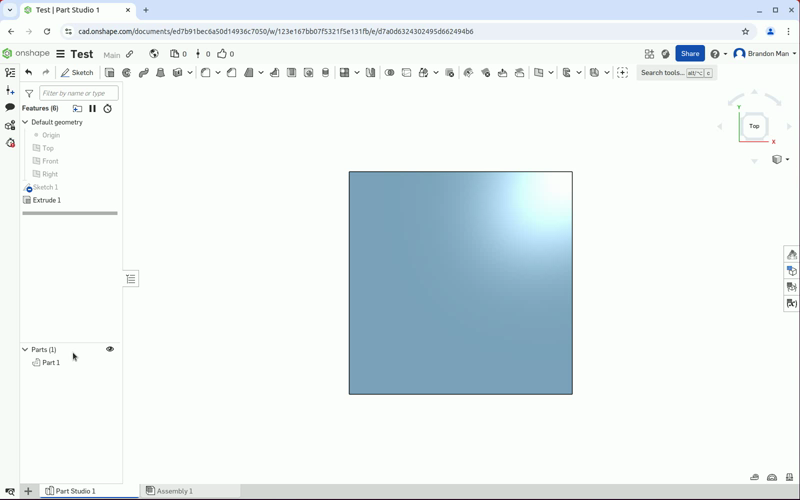
key(shift+p)
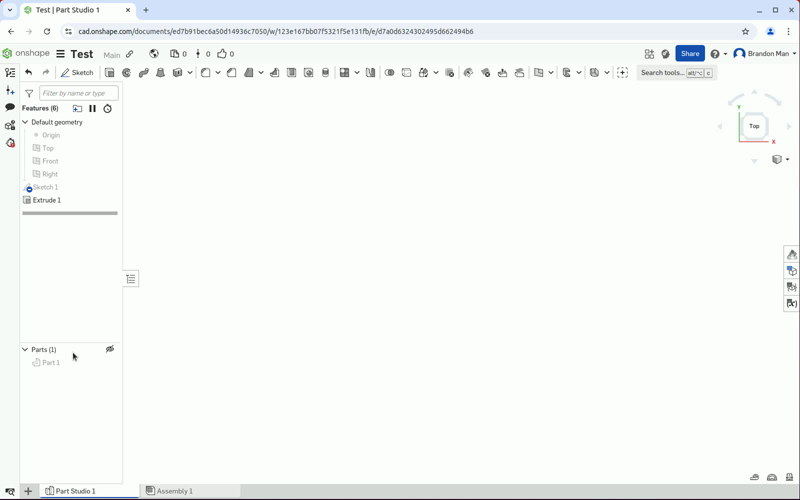
key(space)
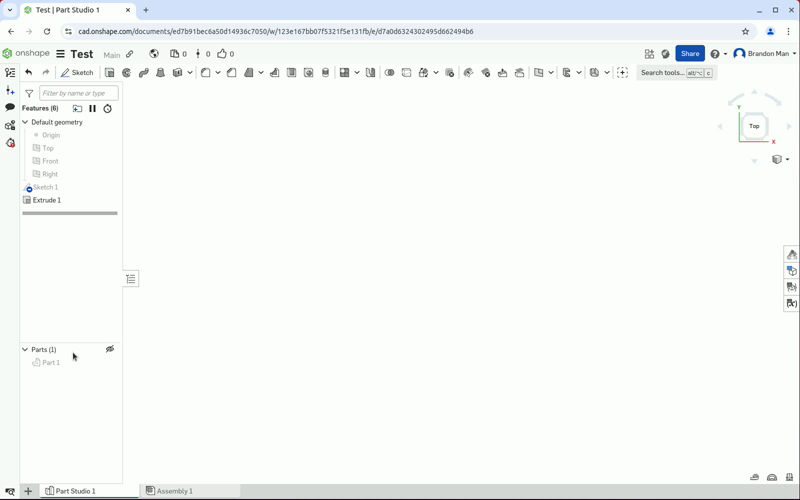
key_down(shift)
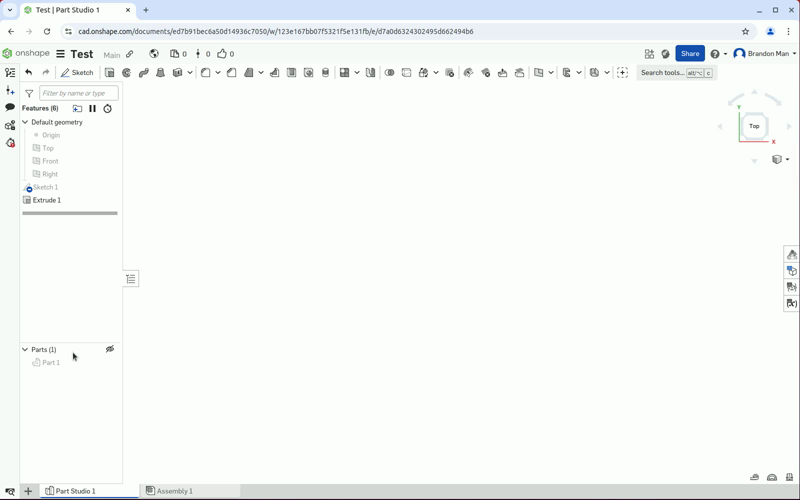
key(up)
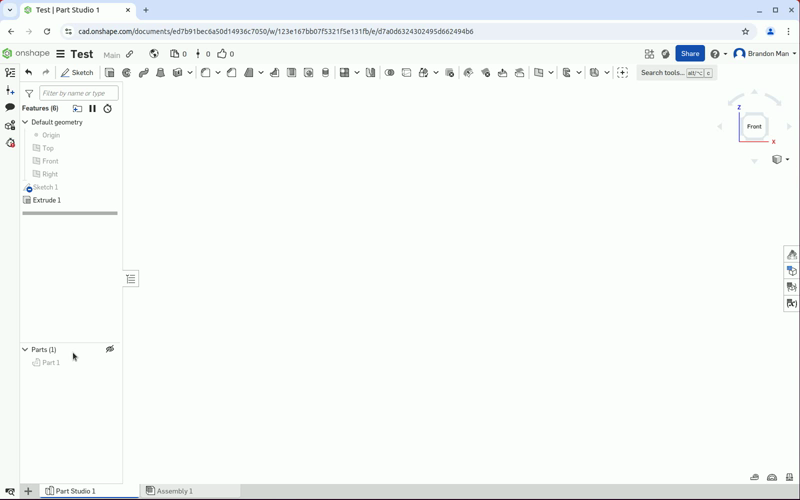
key_up(shift)
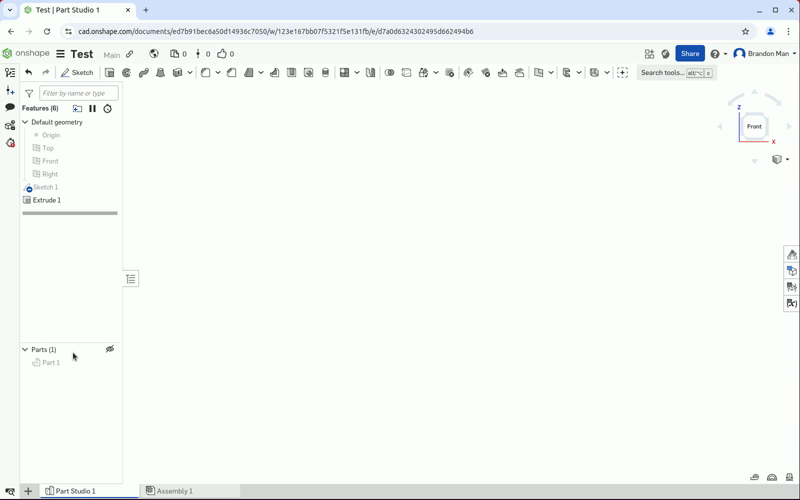
mouse_move(73, 352)
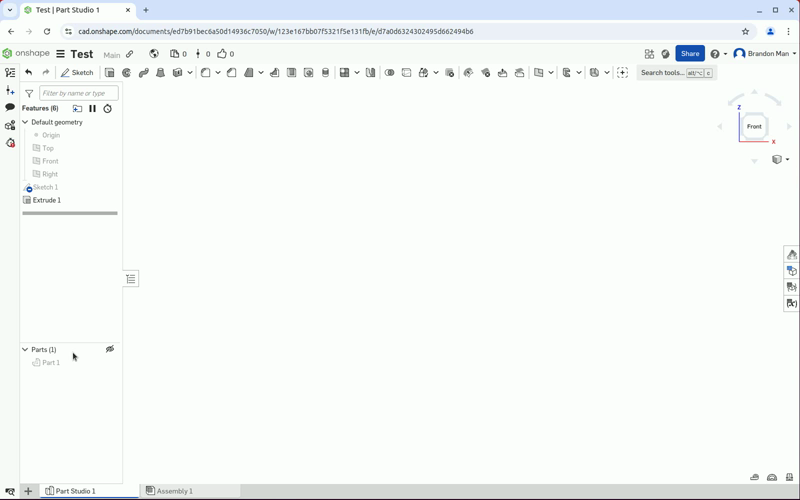
key(shift+y)
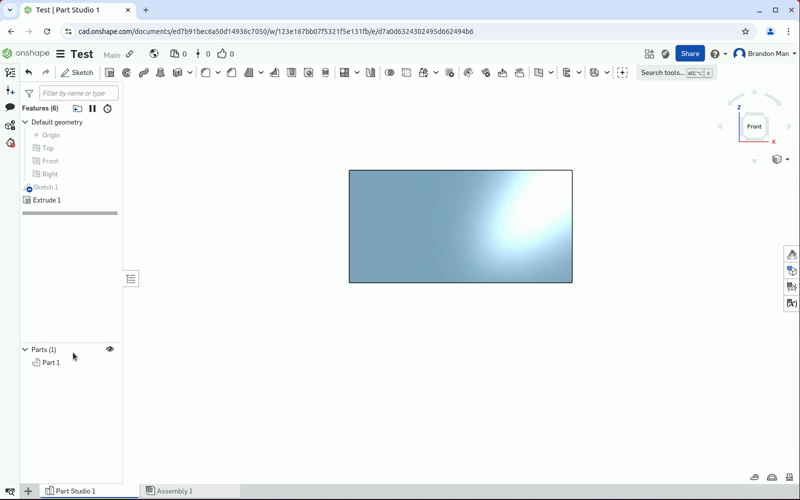
mouse_move(541, 75)
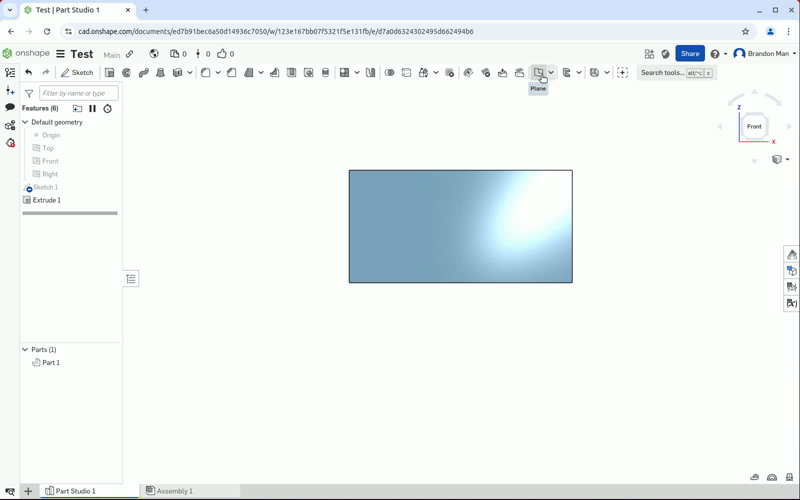
click(541, 75)
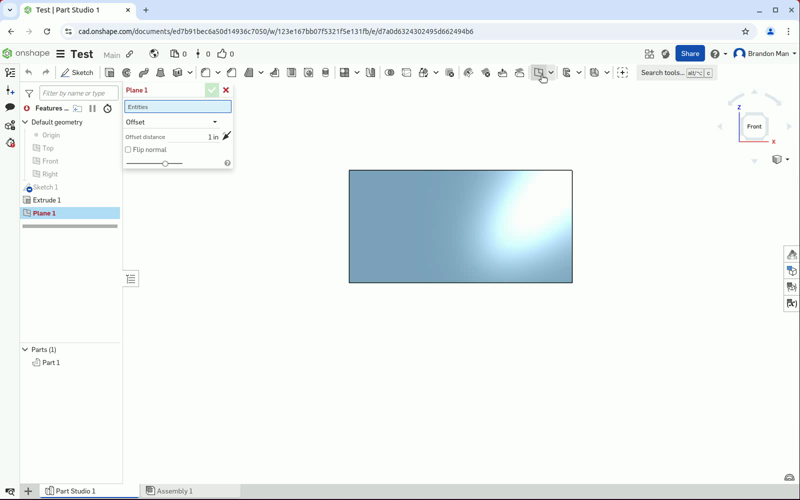
mouse_move(73, 163)
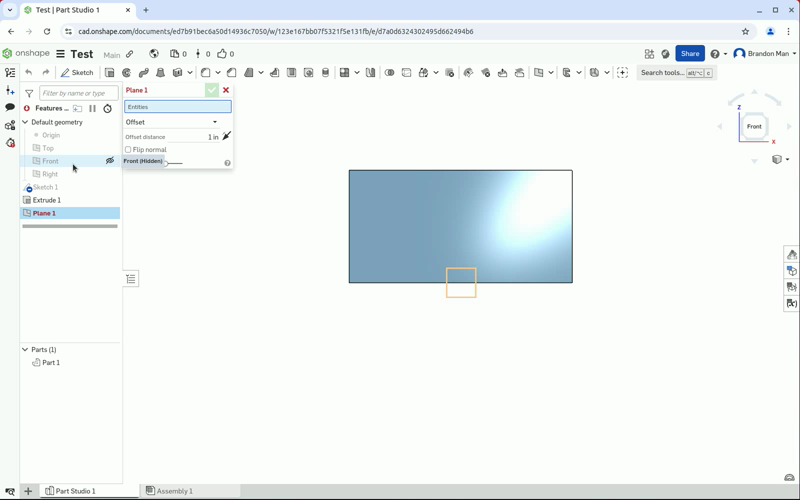
click(73, 163)
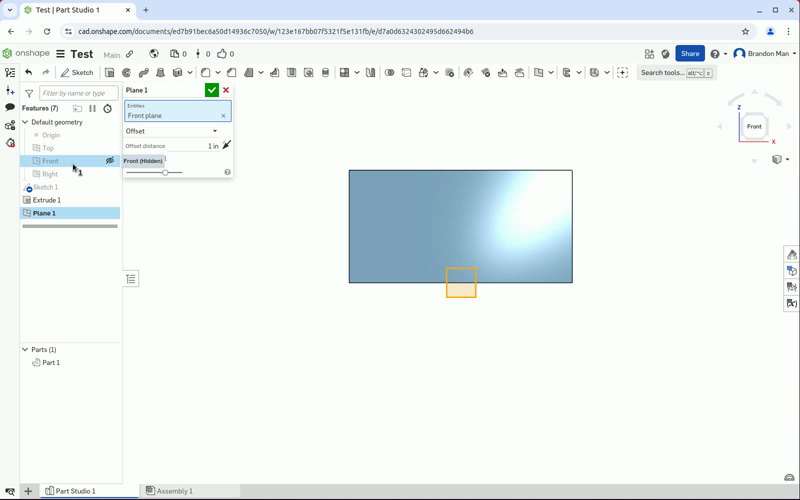
key(tab, 2)
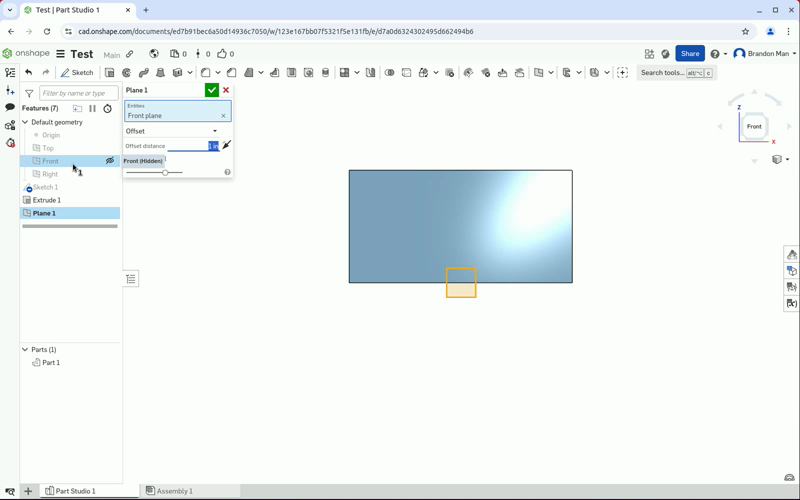
text(22.862)
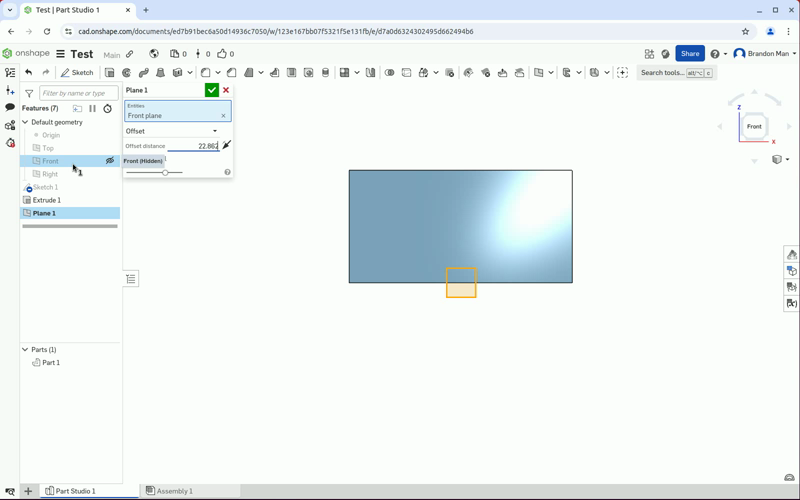
key(enter, 2)
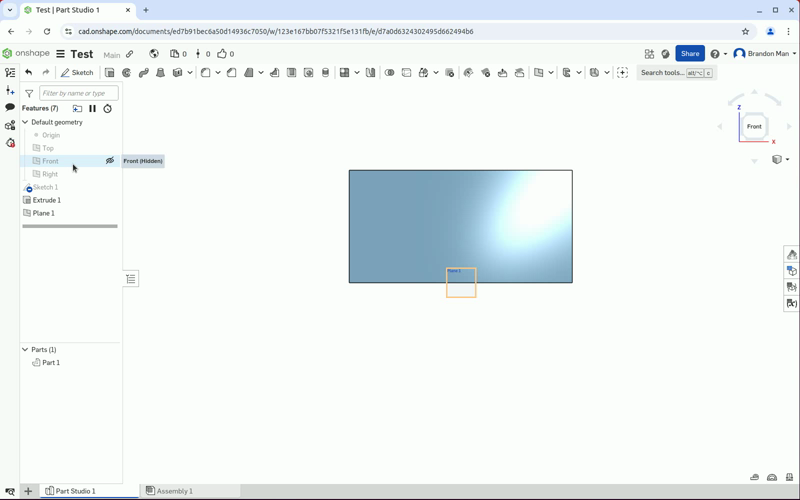
key(shift+s)
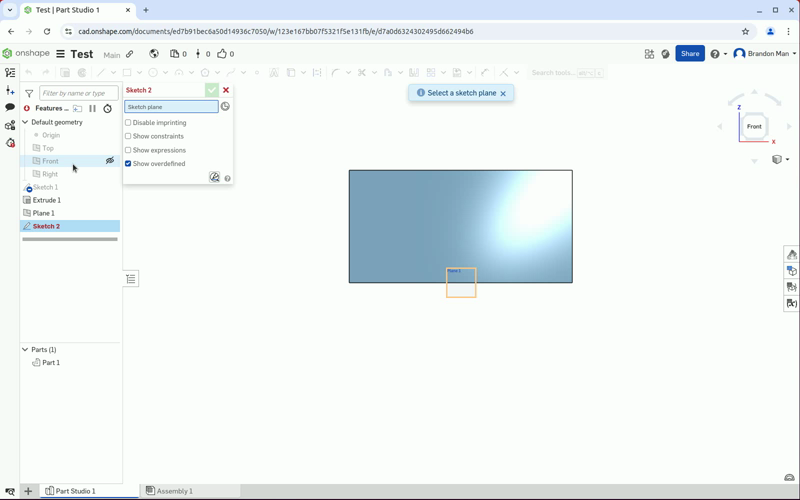
mouse_move(73, 215)
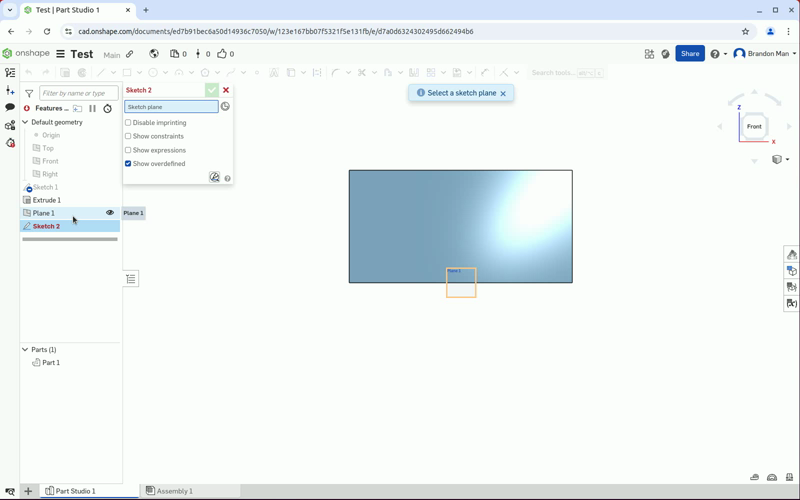
click(73, 215)
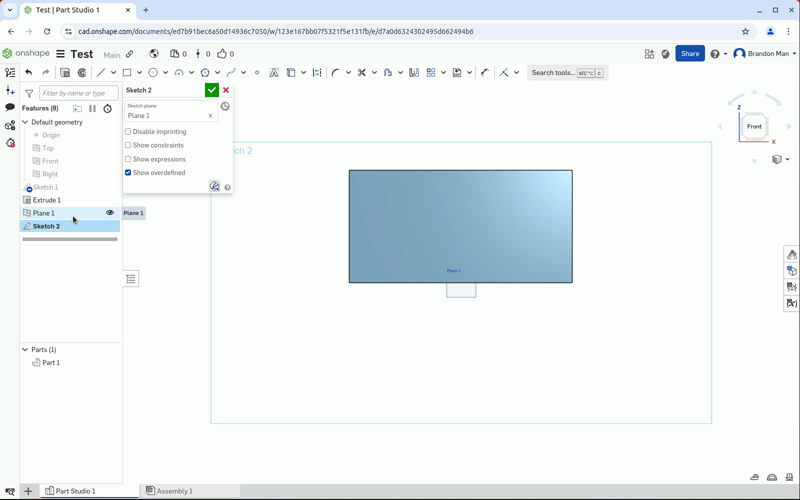
mouse_move(73, 352)
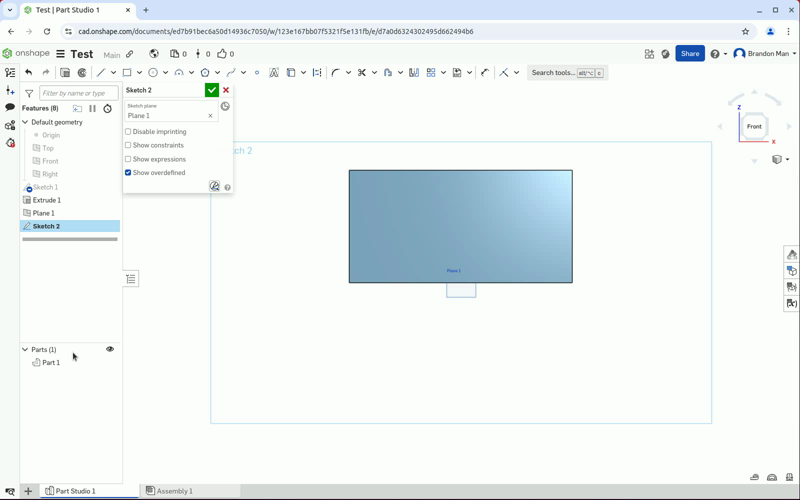
key(y)
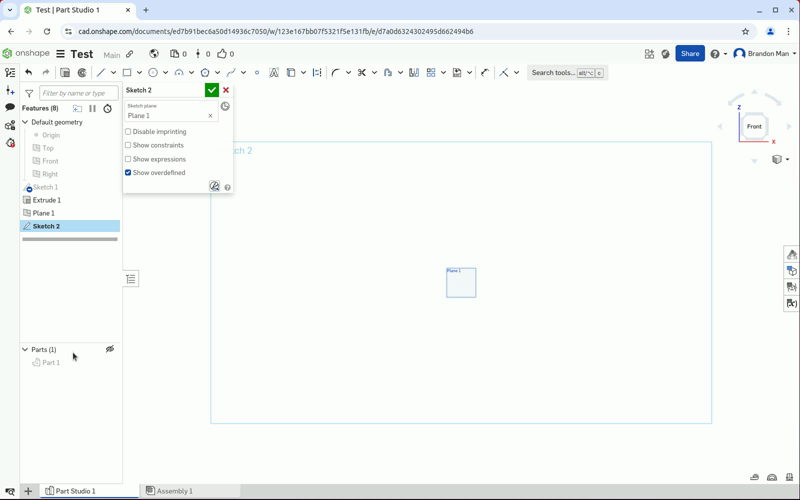
key(l)
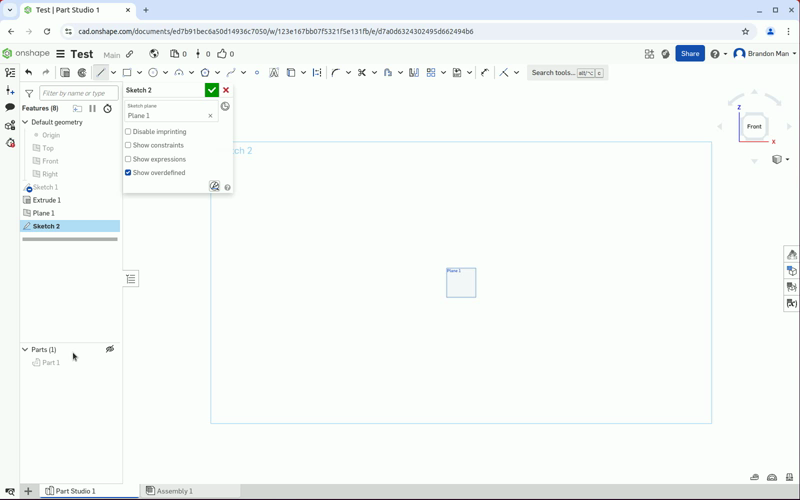
key_down(shift)
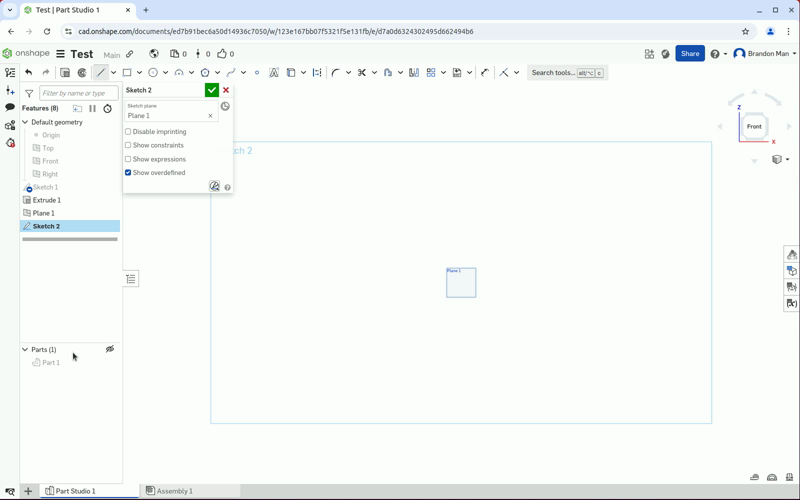
mouse_move(355, 276)
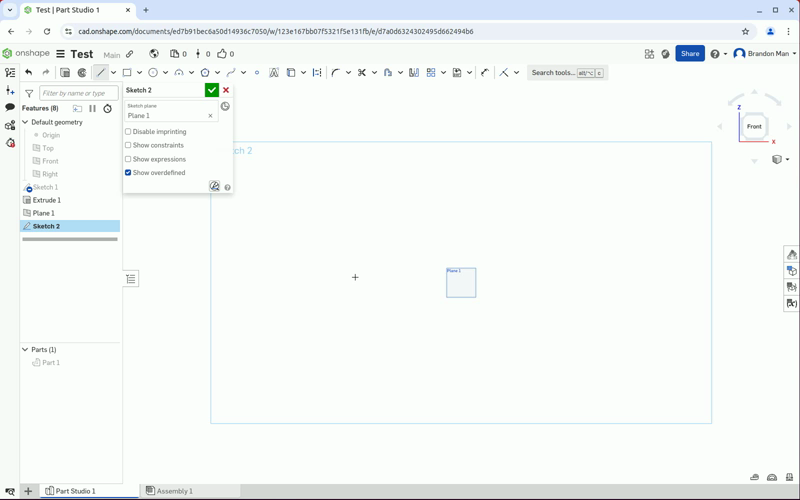
click(355, 276)
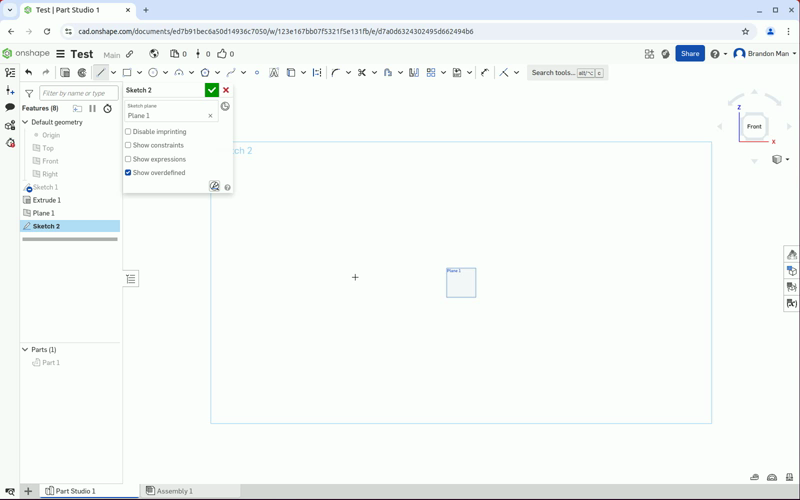
key_up(shift)
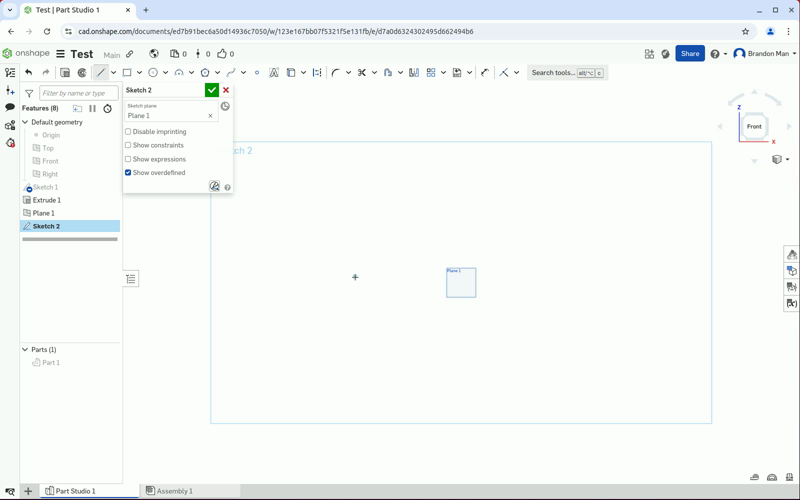
key_down(shift)
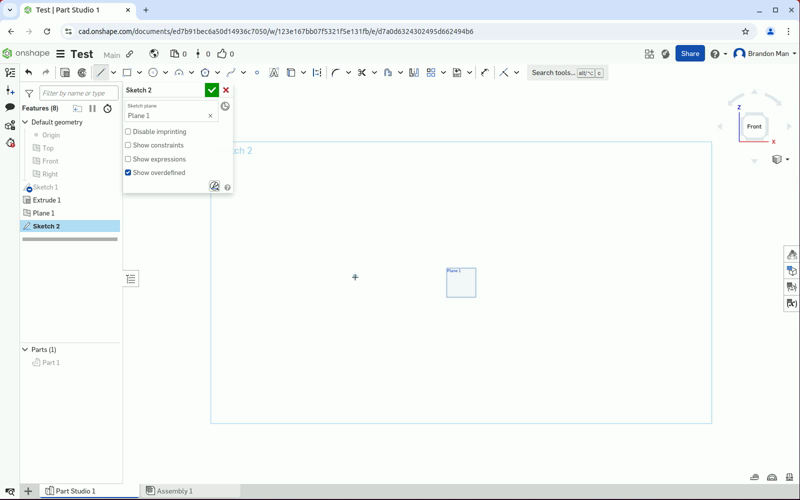
mouse_move(566, 277)
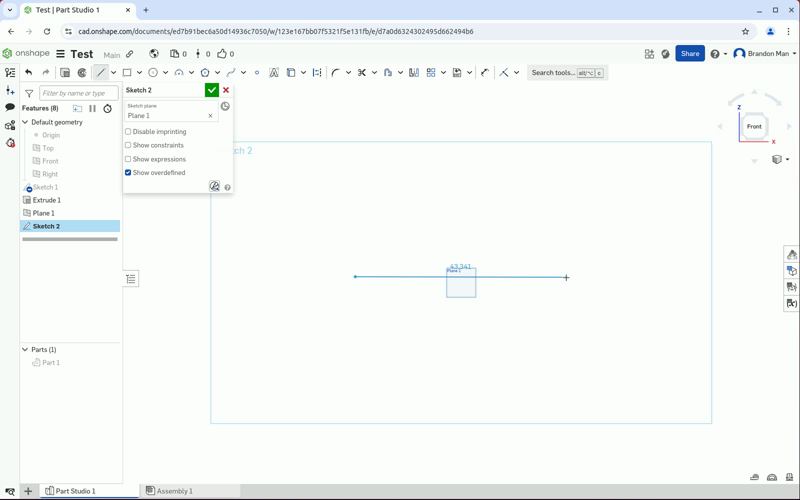
click(566, 277)
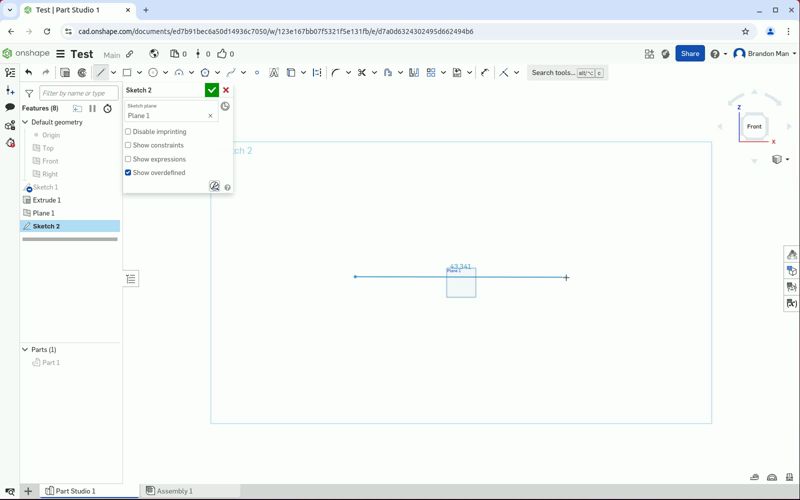
key_up(shift)
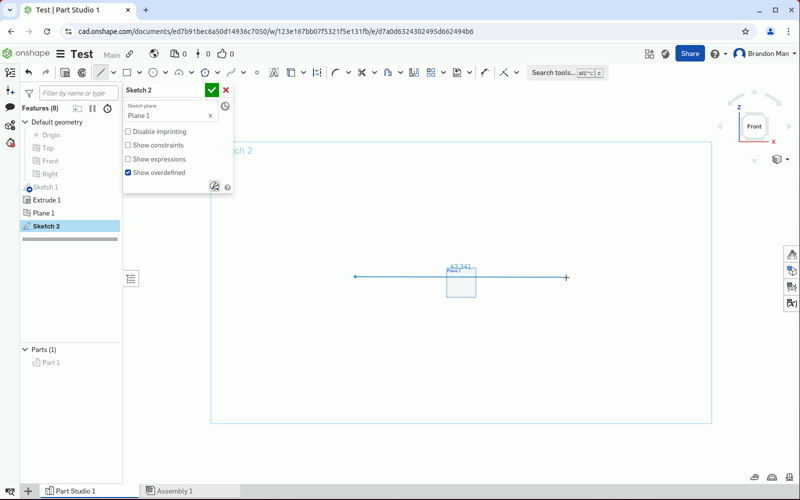
key_down(shift)
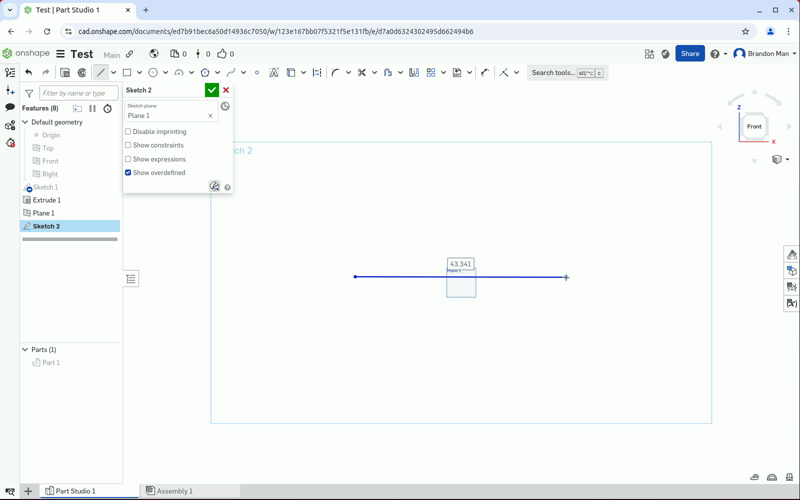
mouse_move(566, 177)
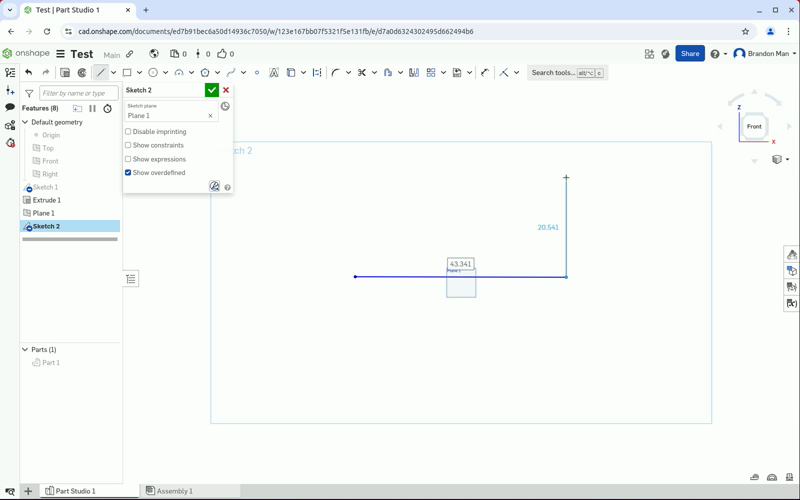
click(566, 177)
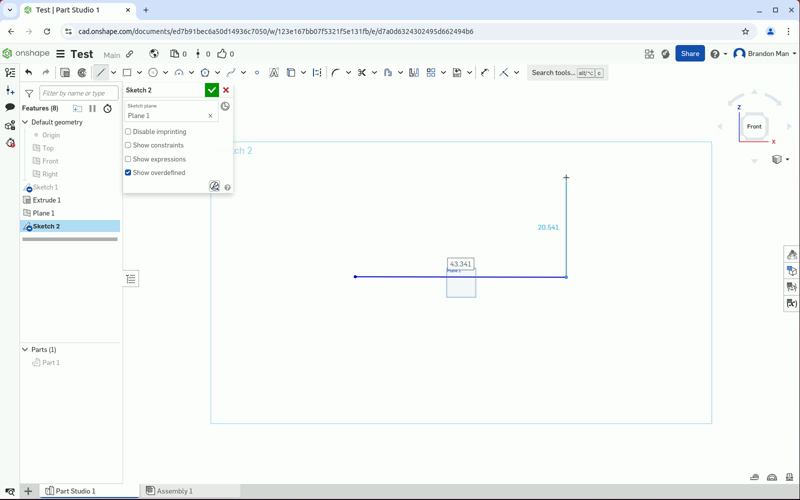
key_up(shift)
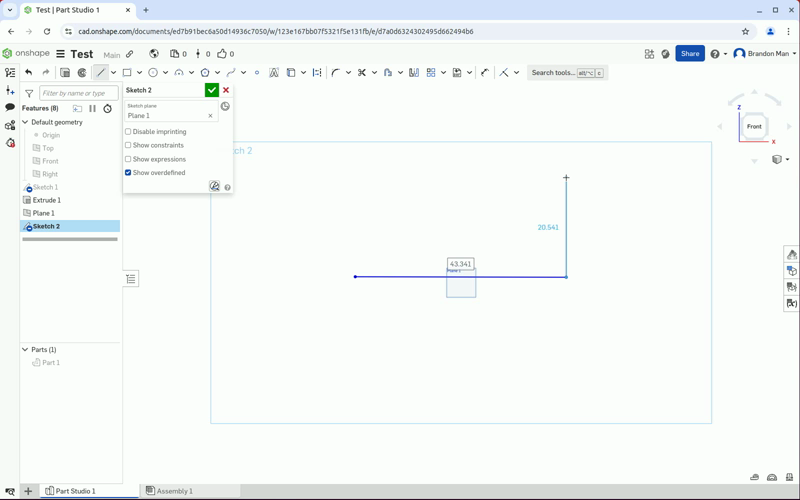
key_down(shift)
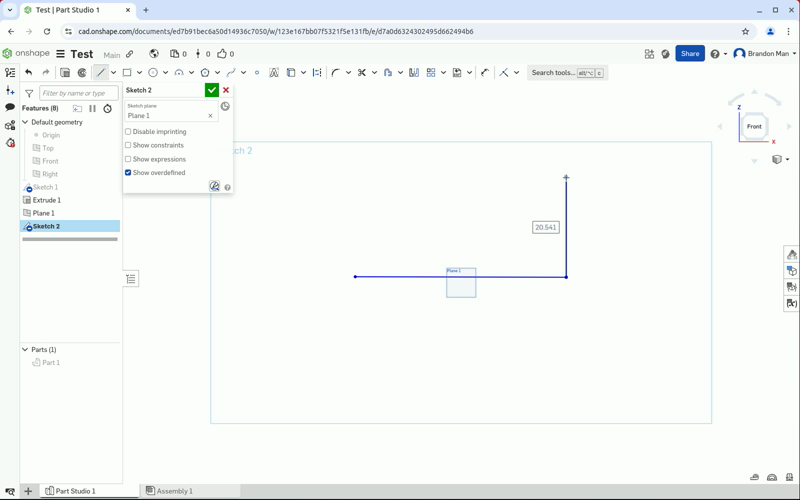
mouse_move(355, 177)
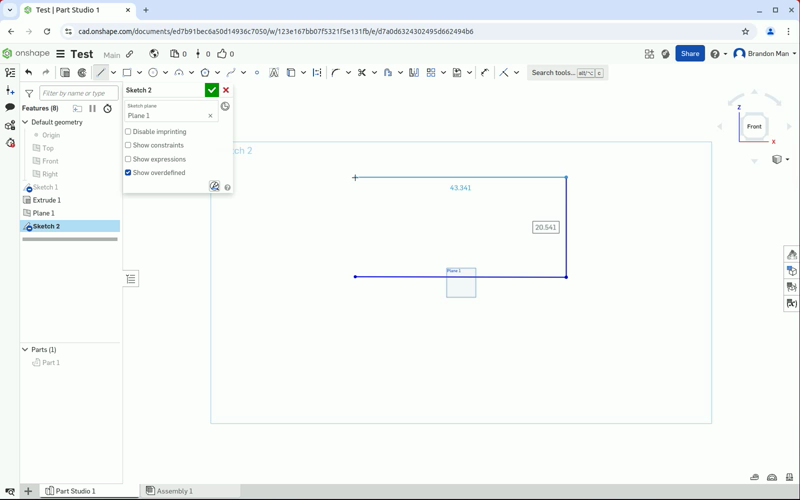
click(355, 177)
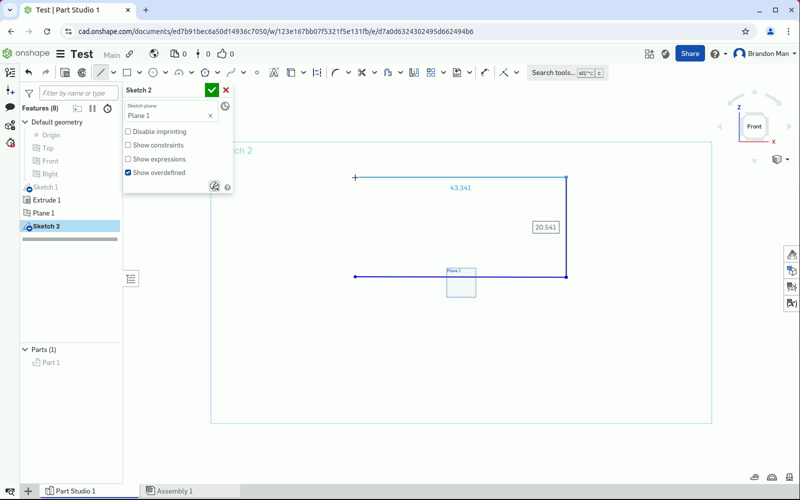
key_up(shift)
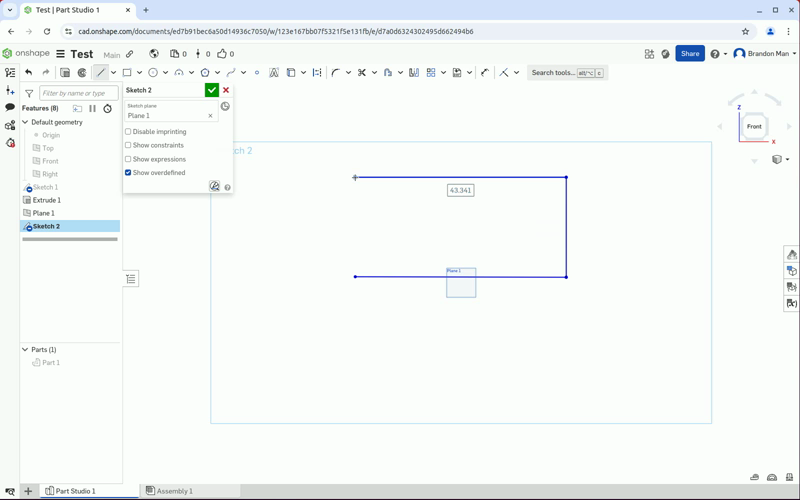
key_down(shift)
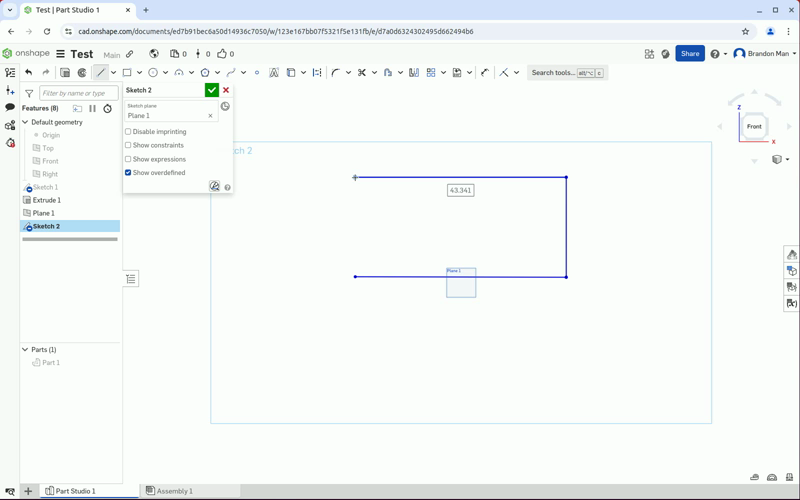
mouse_move(355, 276)
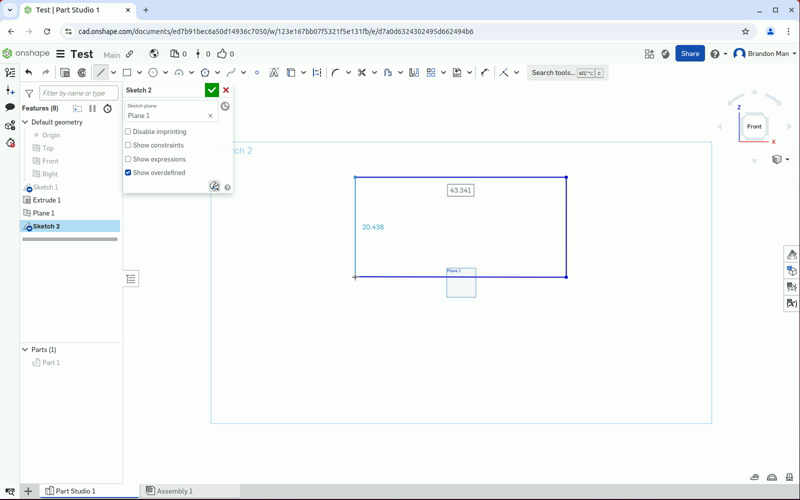
key_up(shift)
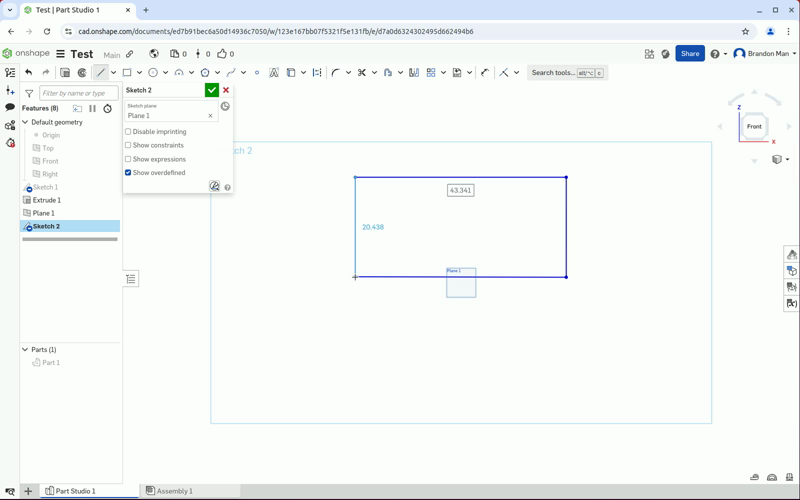
click(355, 276)
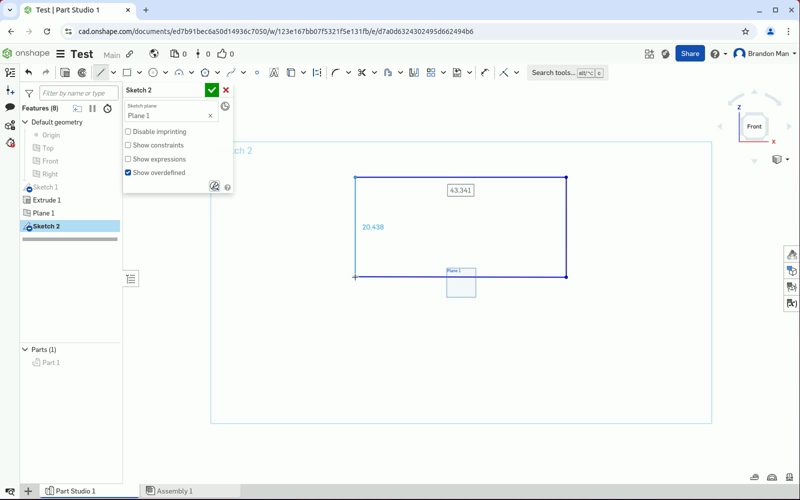
key(esc)
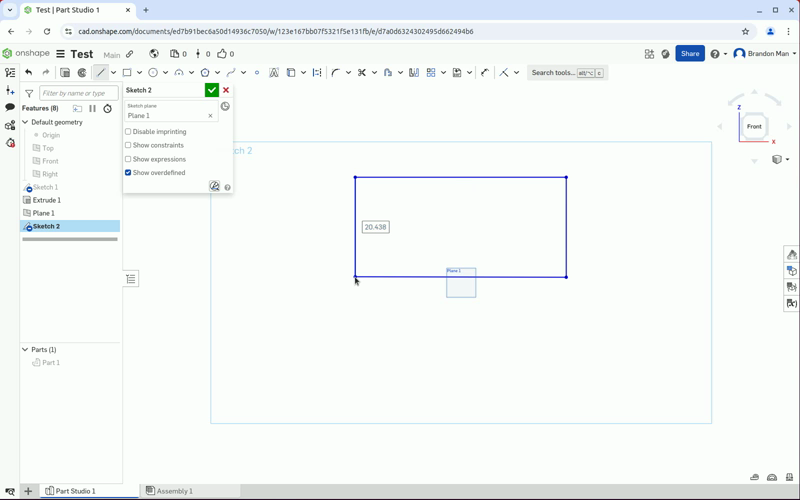
mouse_move(480, 219)
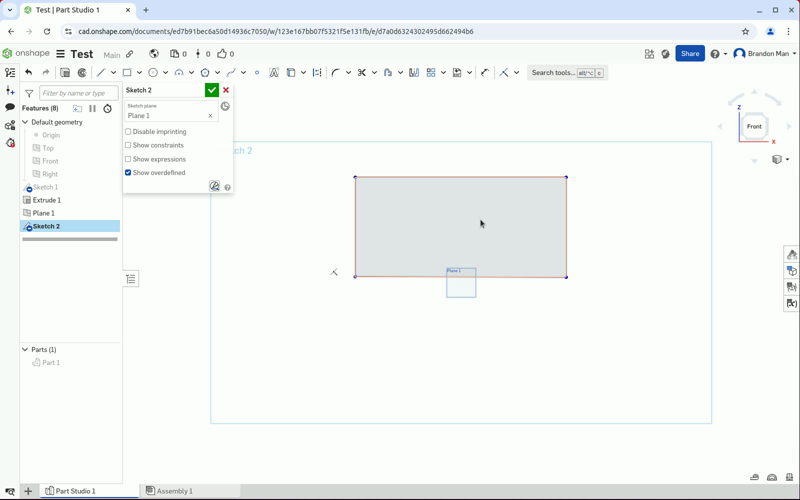
click(480, 219)
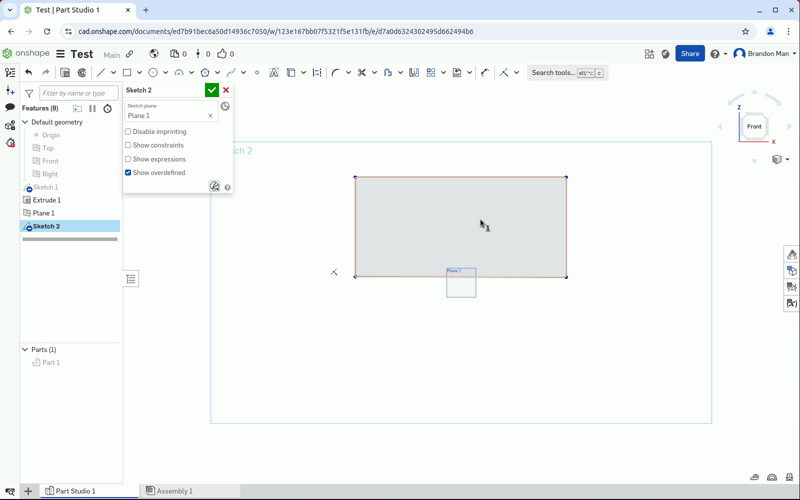
mouse_move(73, 352)
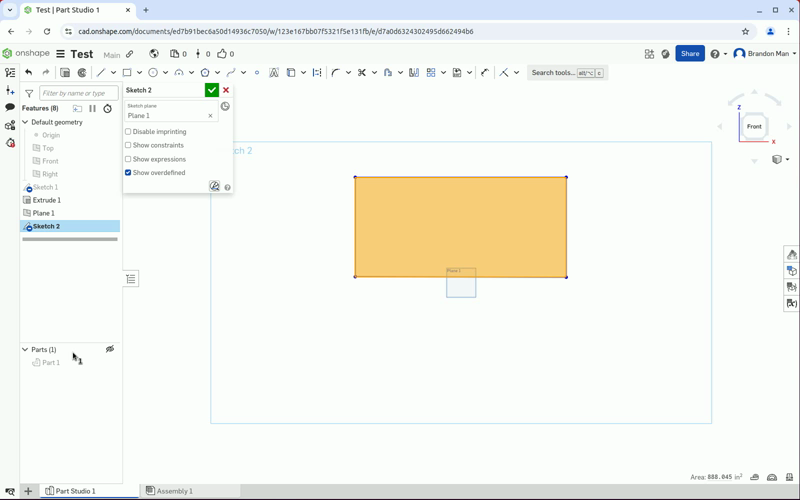
key(shift+y)
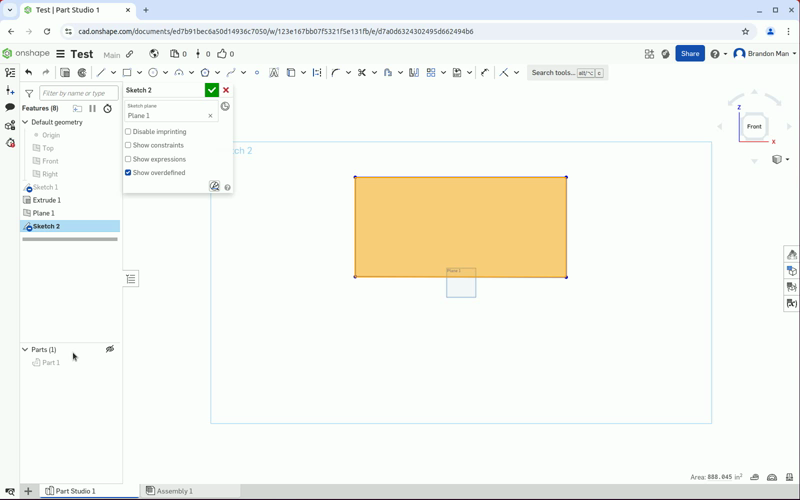
key(shift+e)
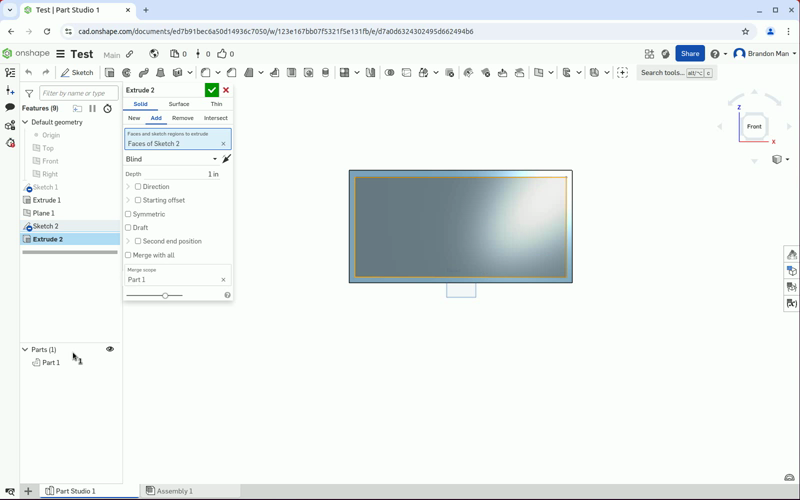
mouse_move(143, 106)
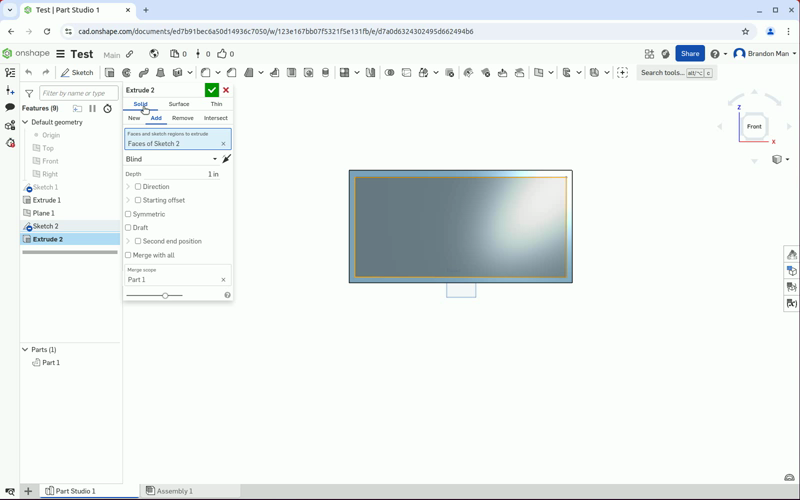
click(143, 106)
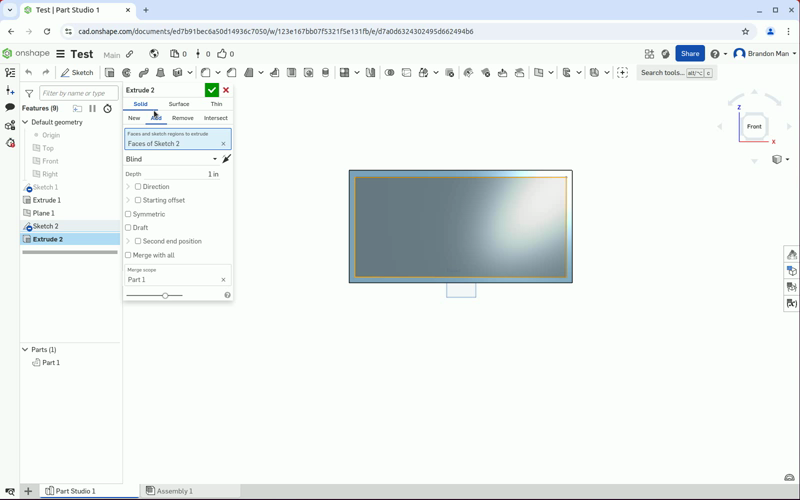
mouse_move(186, 120)
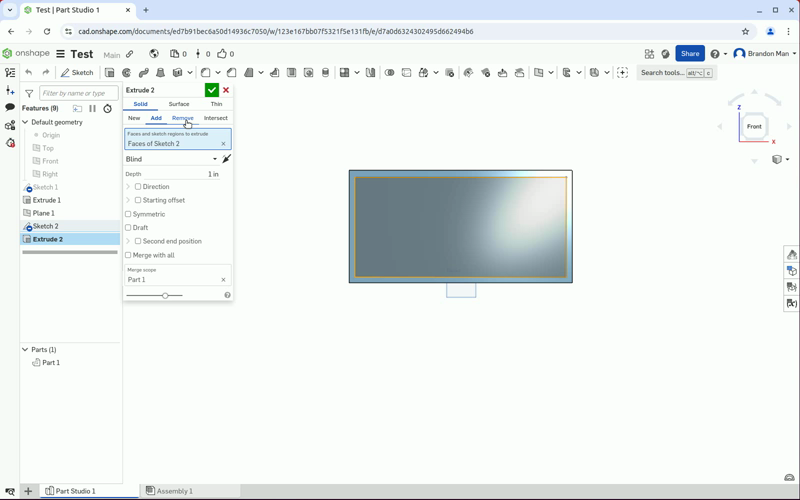
click(186, 120)
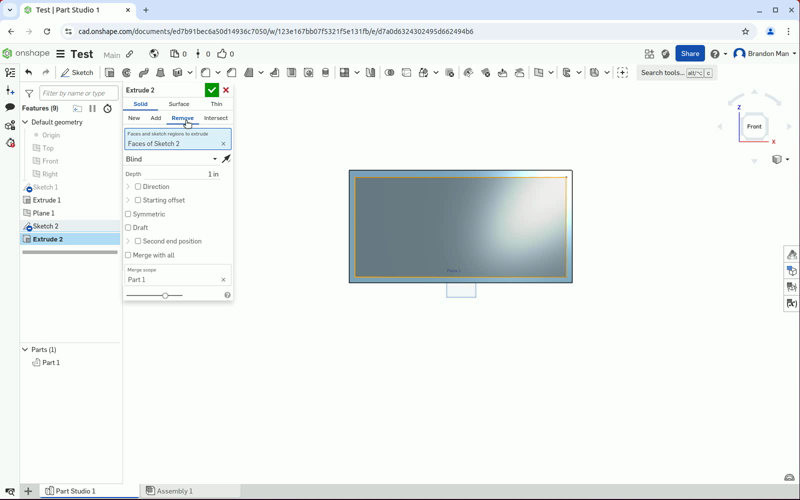
key(tab, 4)
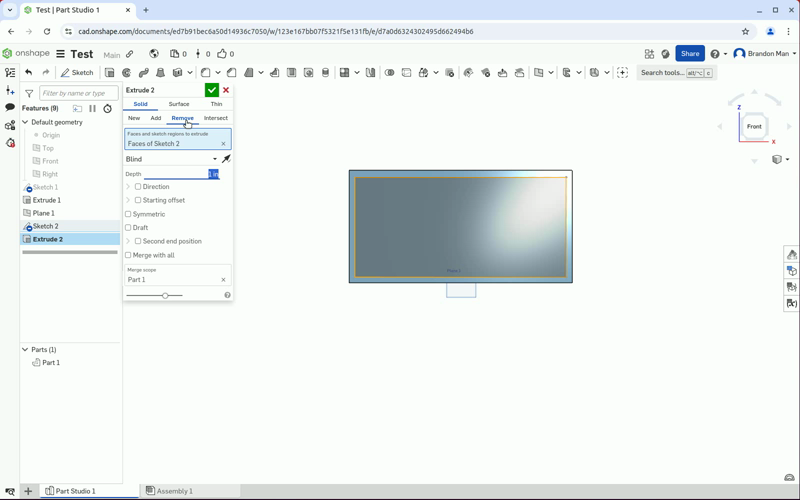
text(30.811)
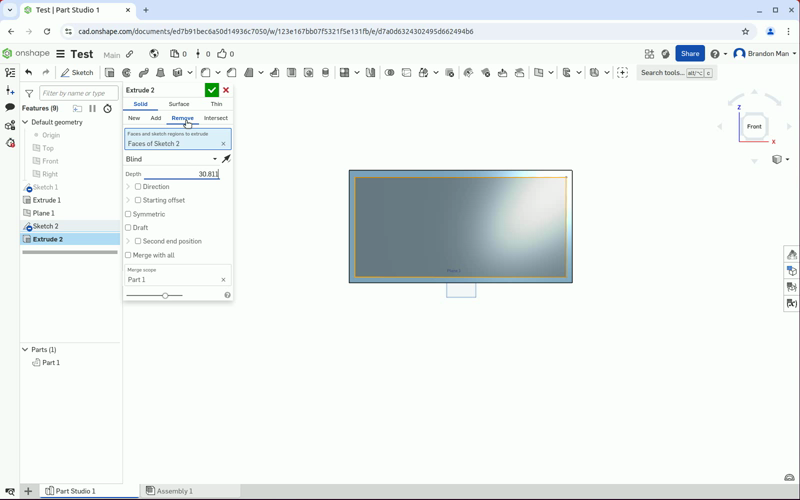
key(tab, 6)
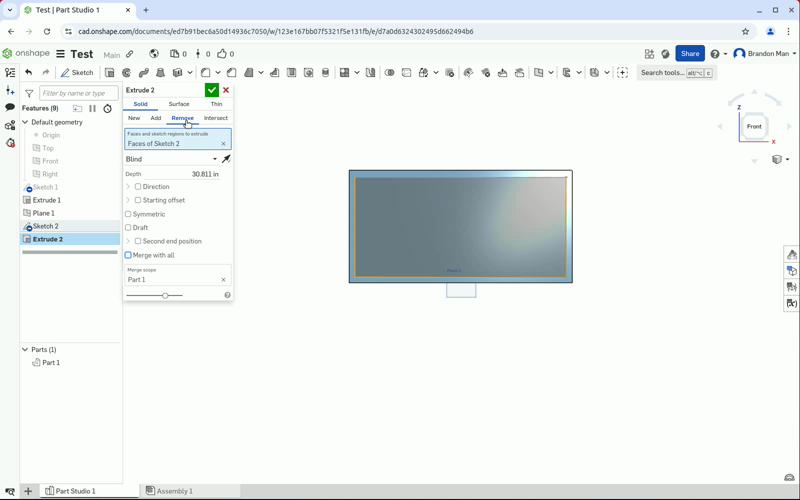
key(space)
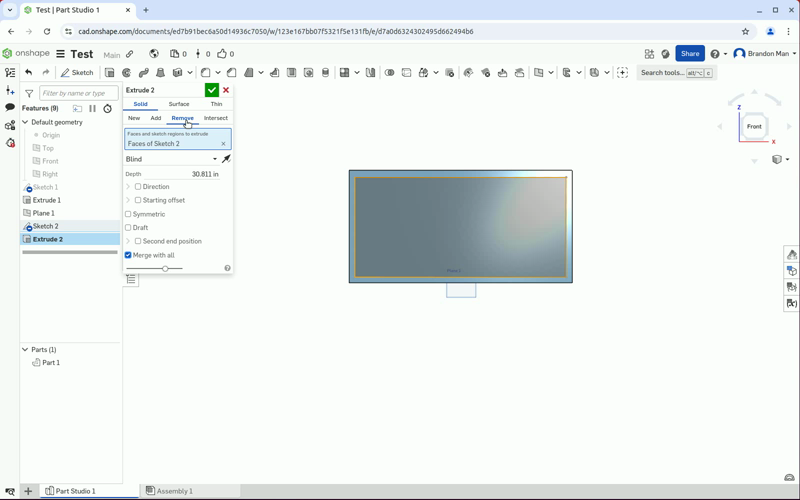
key(enter)
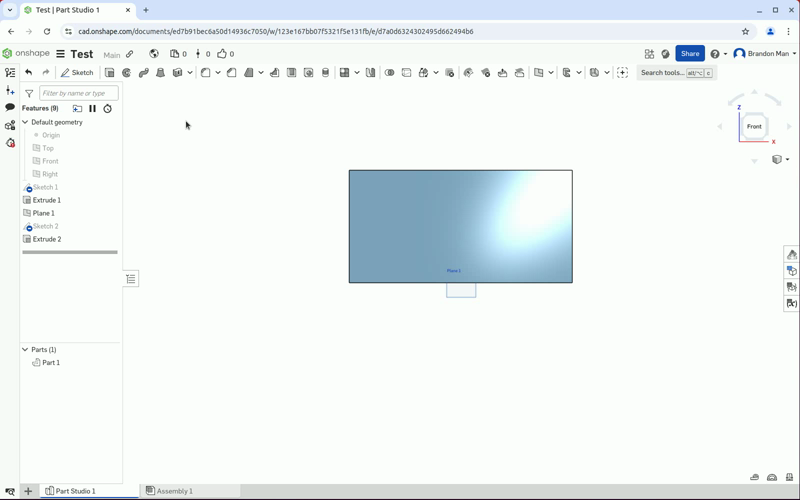
key(shift+h)
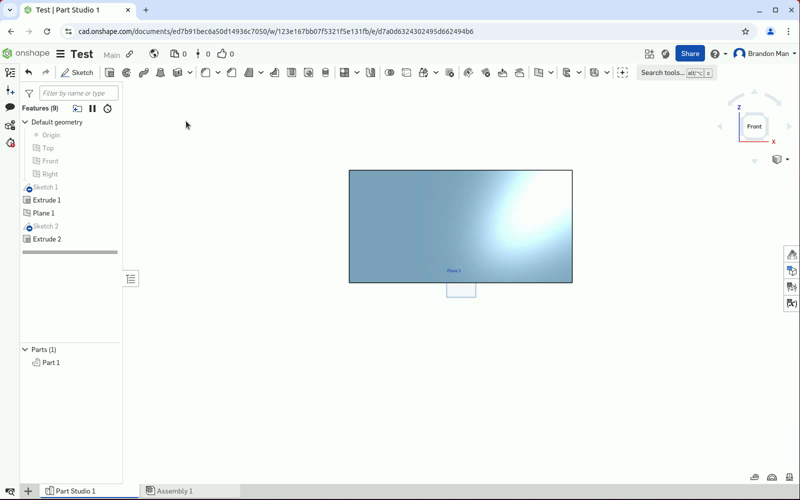
key(shift+h)
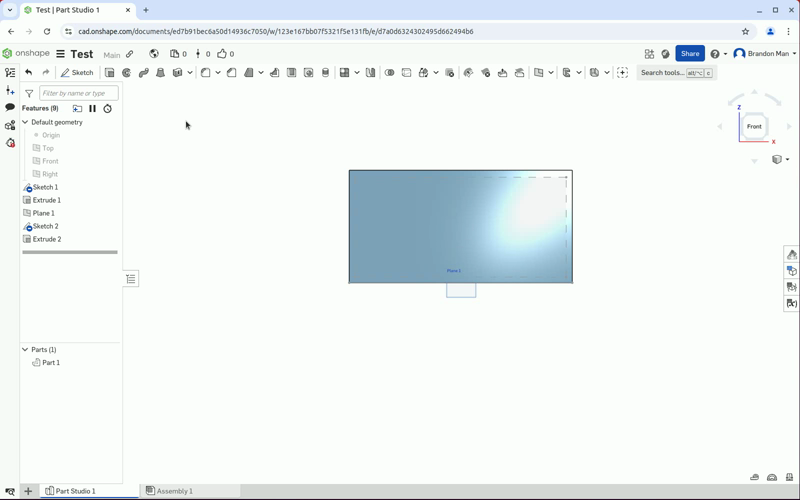
key(shift+7)
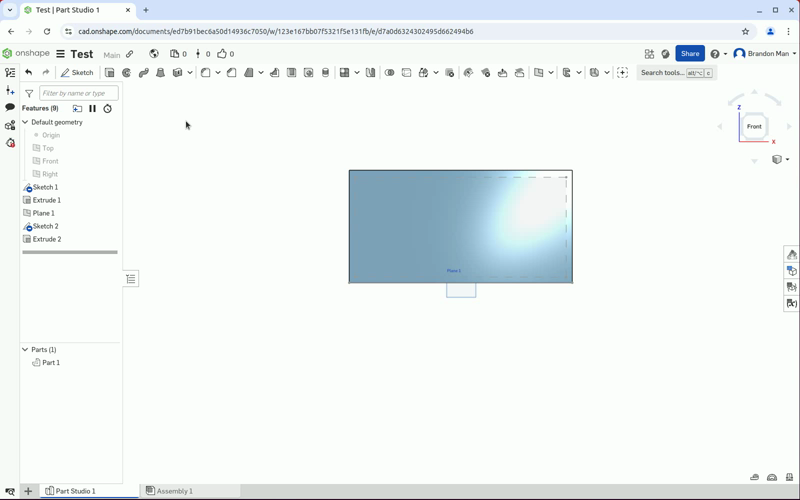
key(left, 2)
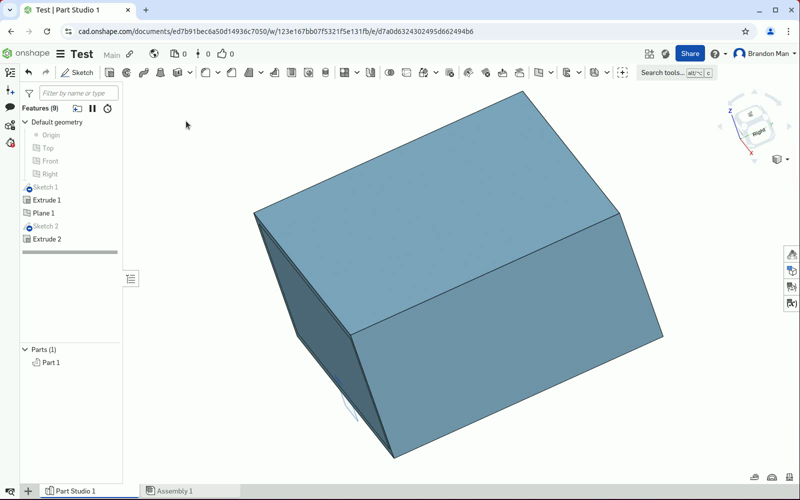
key(down, 2)
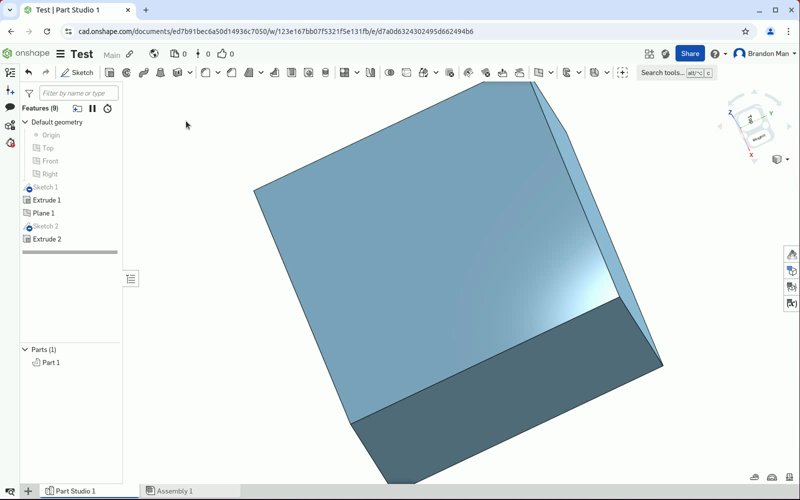
key(up, 2)
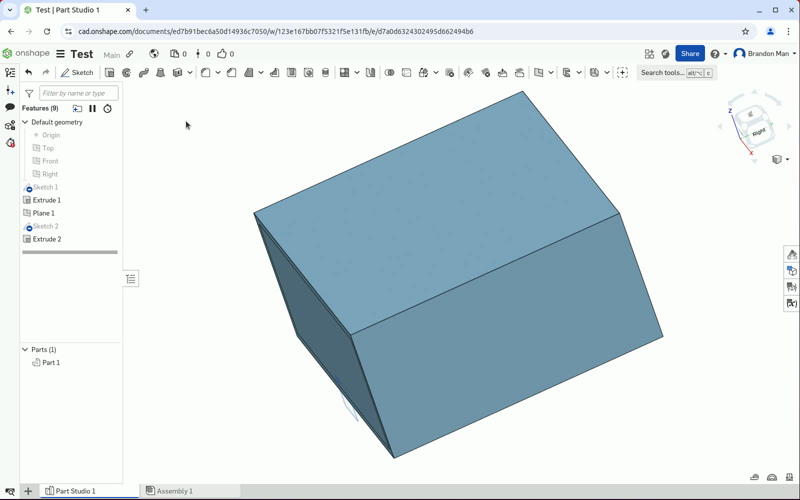
key(right, 2)
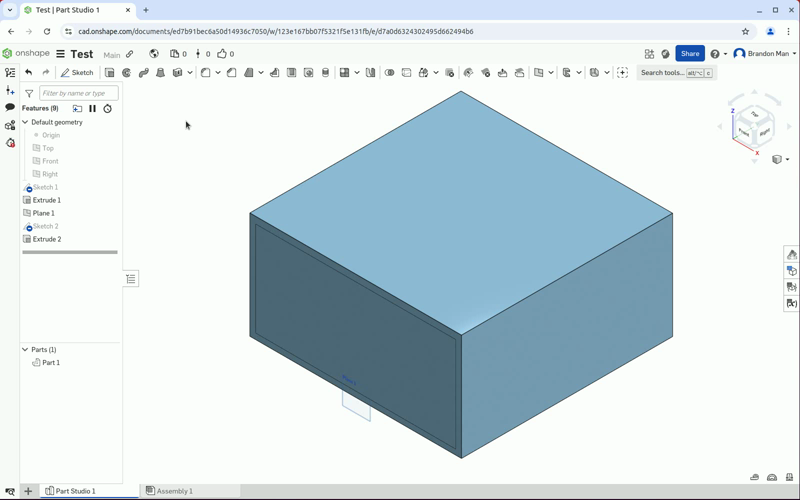
mouse_move(73, 189)
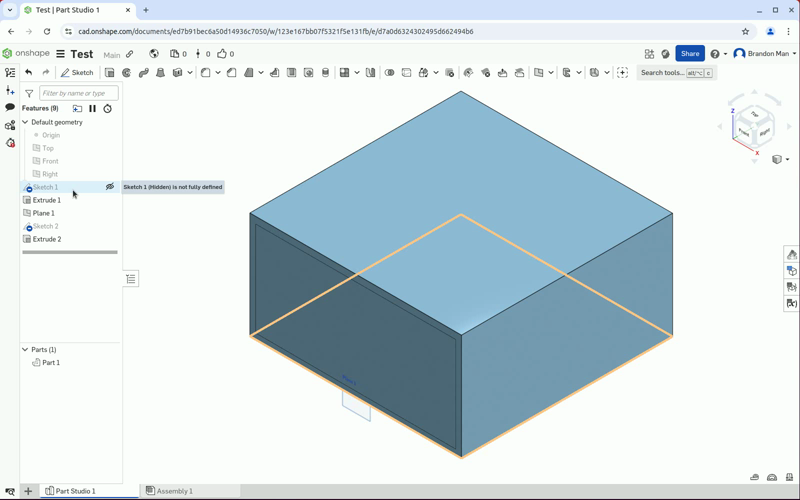
click(73, 189)